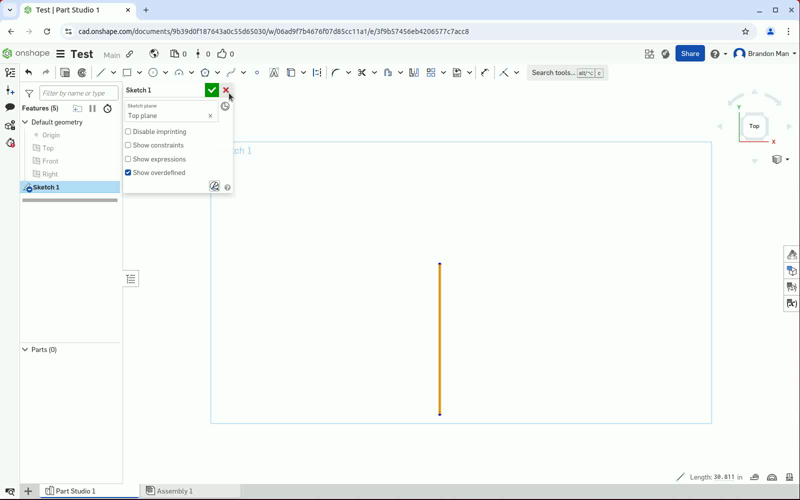
key(shift+h)
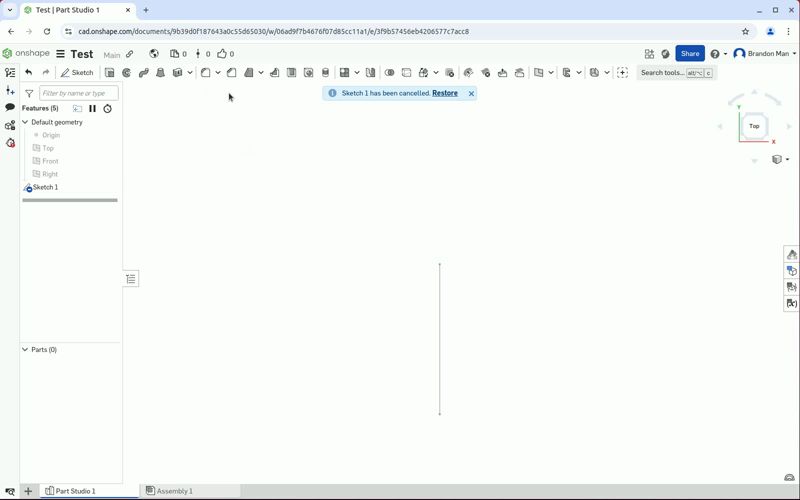
key(shift+s)
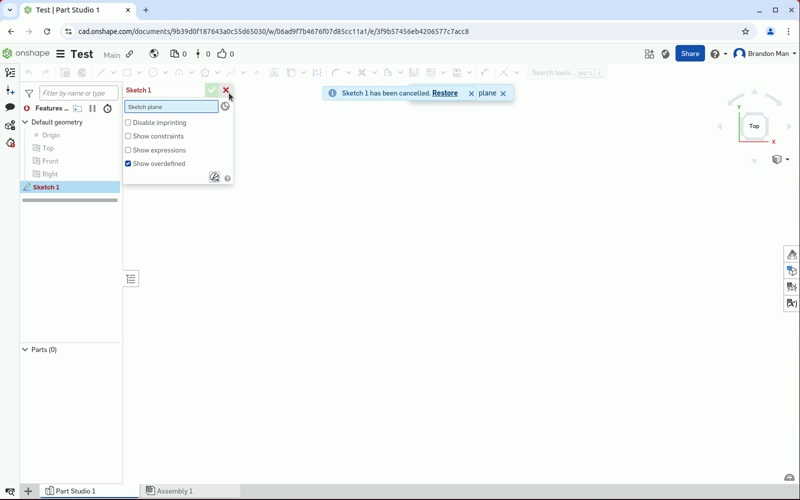
mouse_move(73, 150)
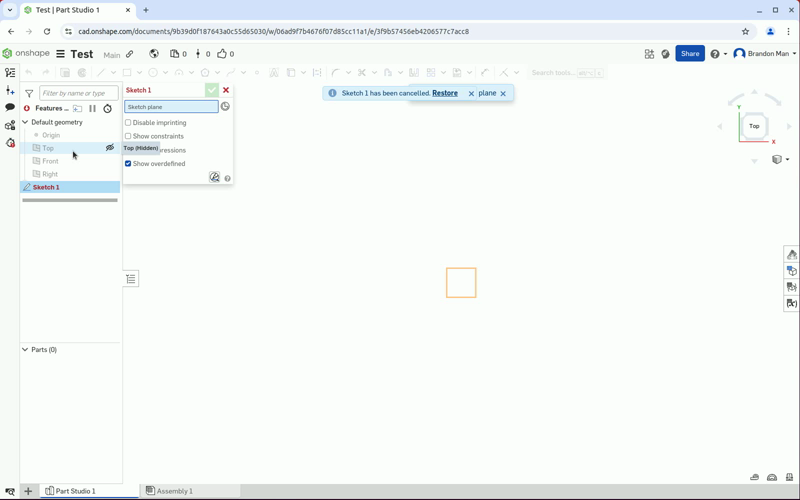
click(73, 150)
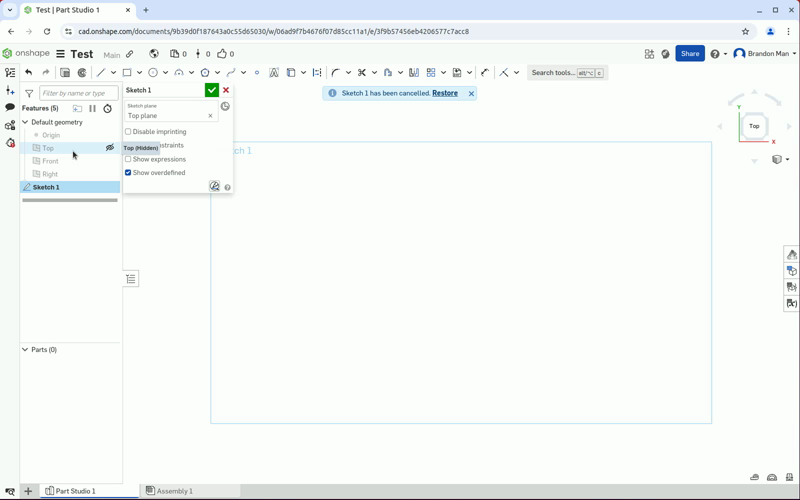
mouse_move(73, 352)
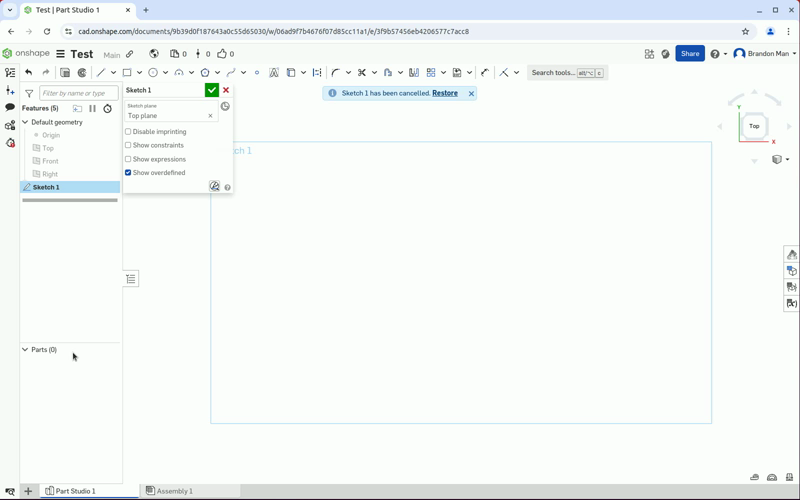
key(y)
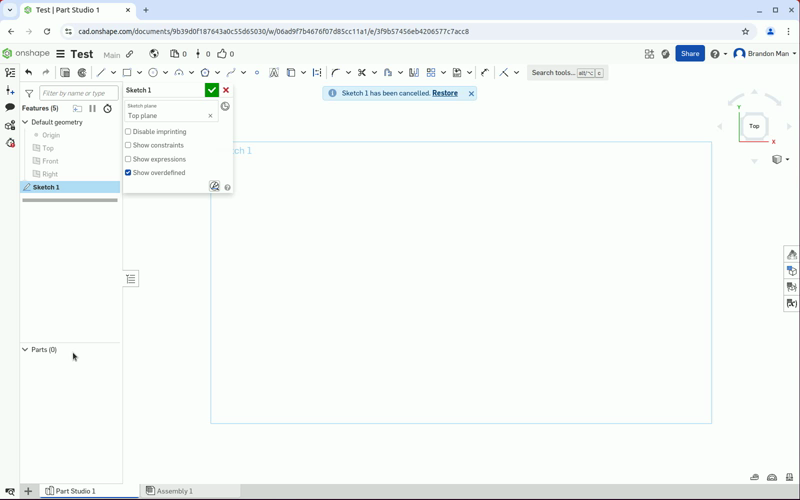
key(a)
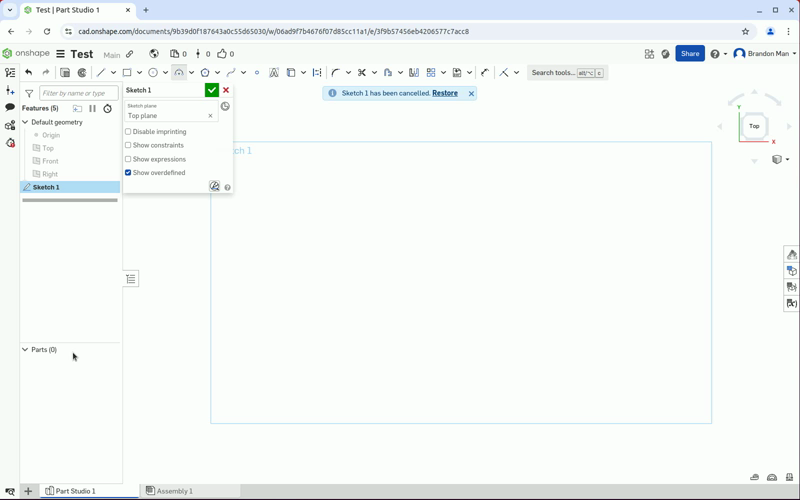
key_down(shift)
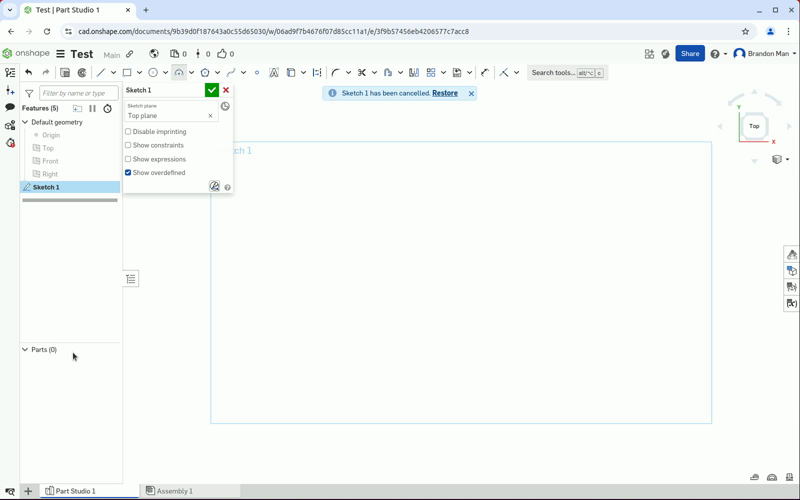
mouse_move(460, 282)
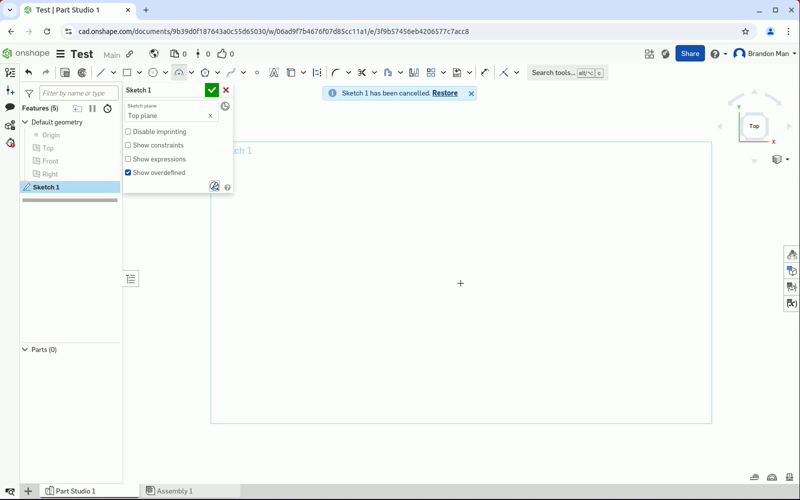
click(460, 282)
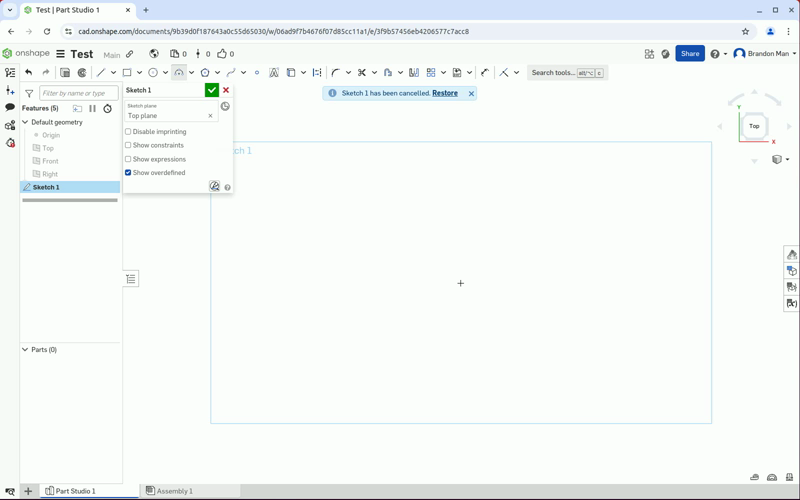
key_up(shift)
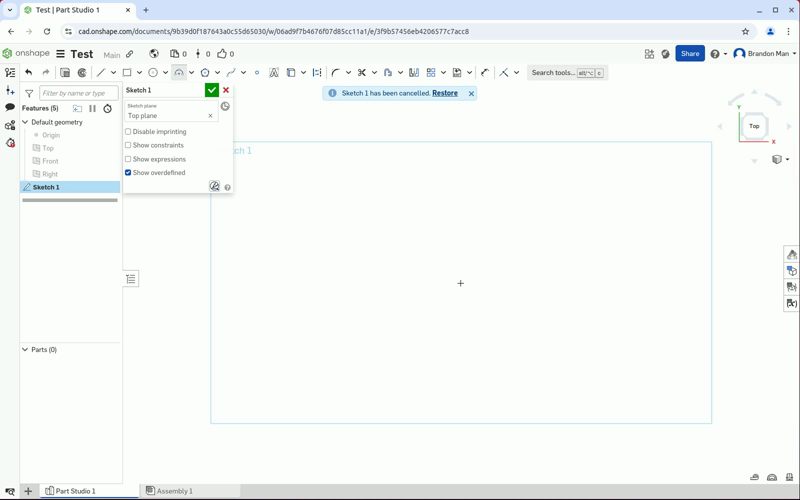
key_down(shift)
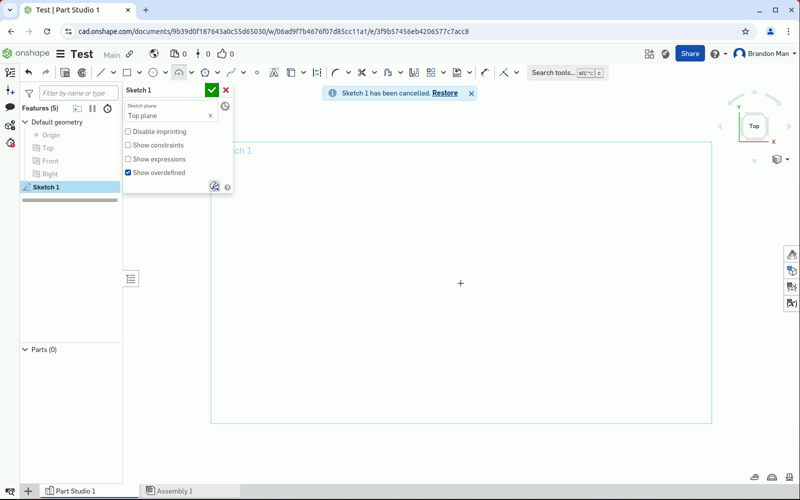
mouse_move(466, 288)
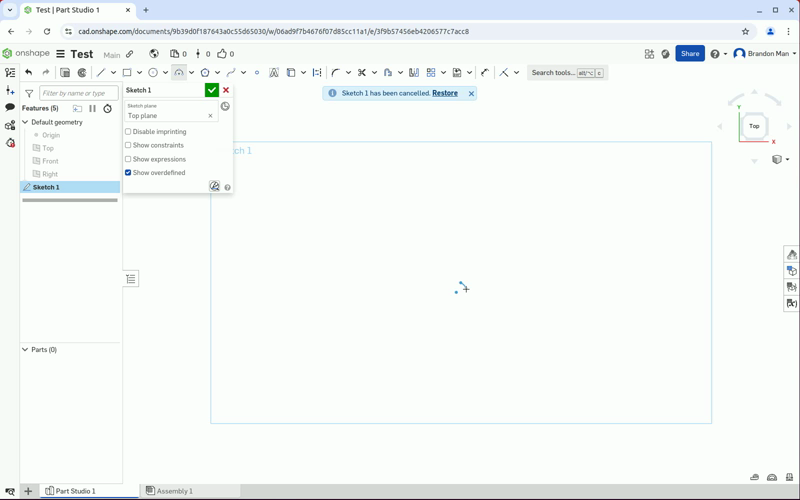
click(466, 288)
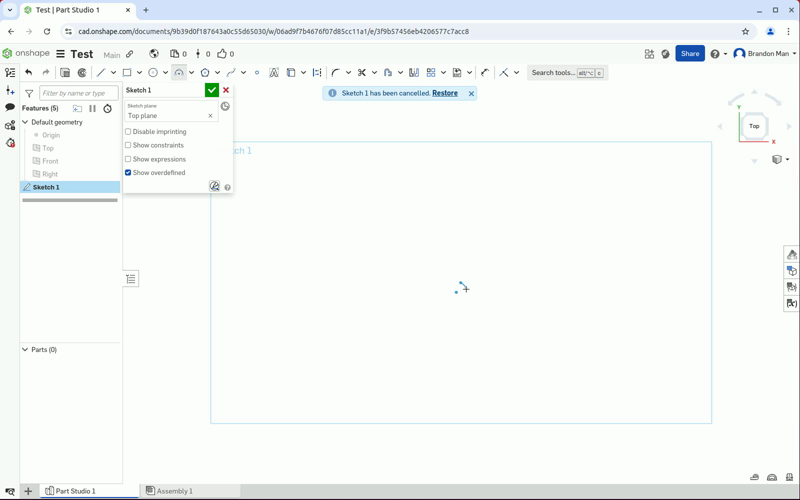
mouse_move(422, 327)
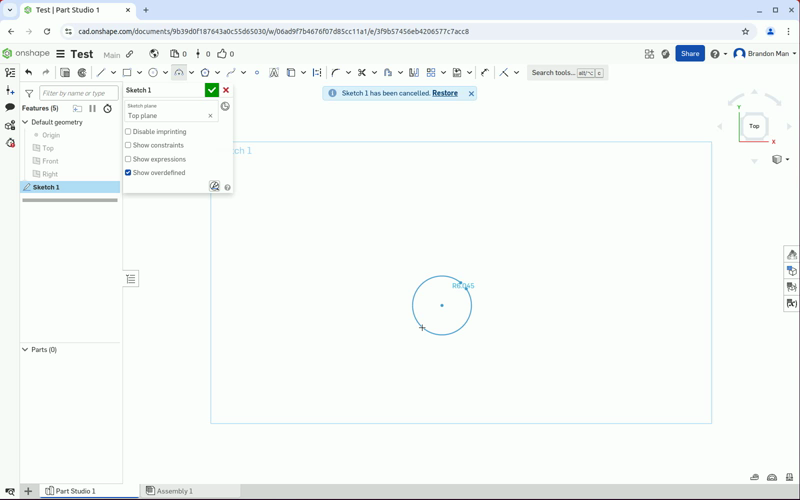
click(422, 327)
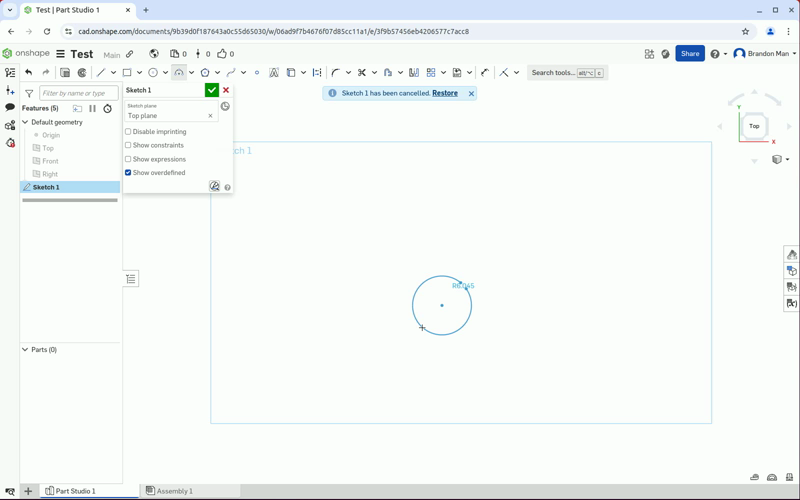
key_up(shift)
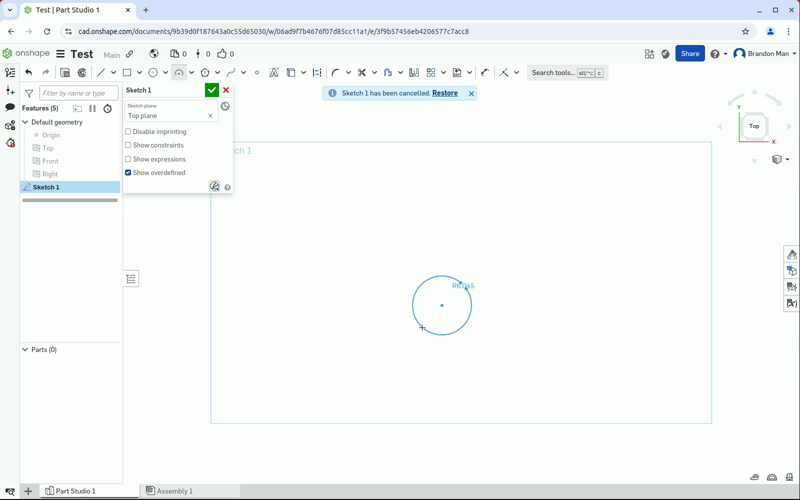
mouse_move(466, 288)
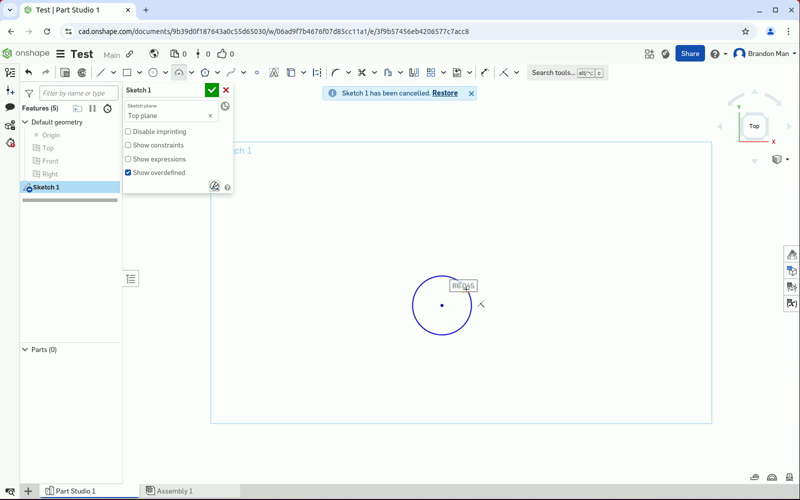
click(466, 288)
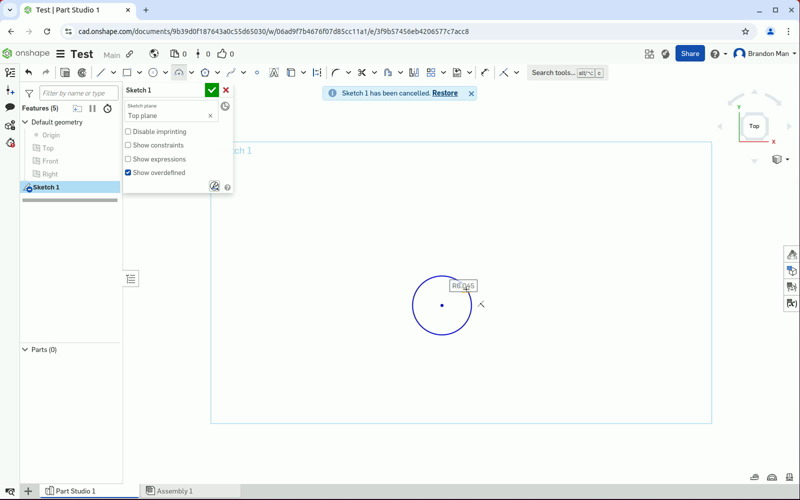
mouse_move(460, 282)
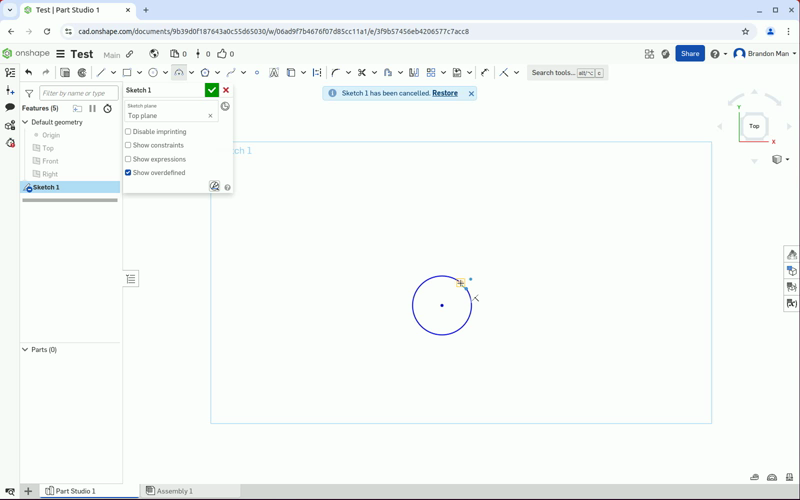
click(460, 282)
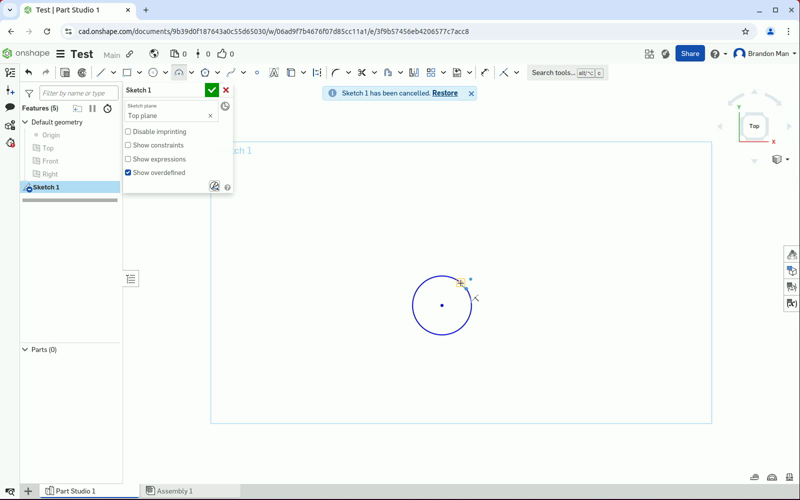
key_down(shift)
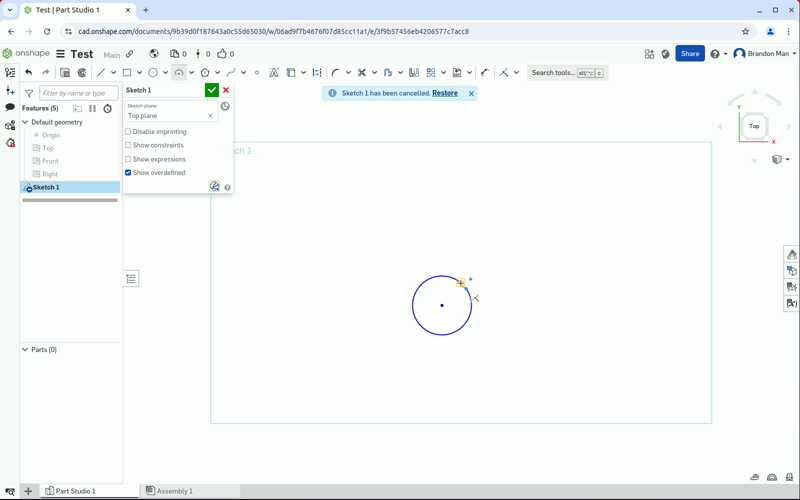
mouse_move(463, 285)
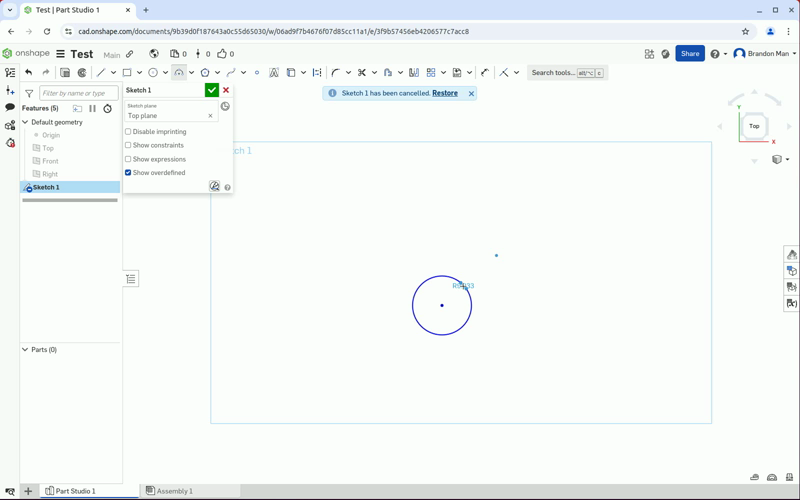
scroll(6)
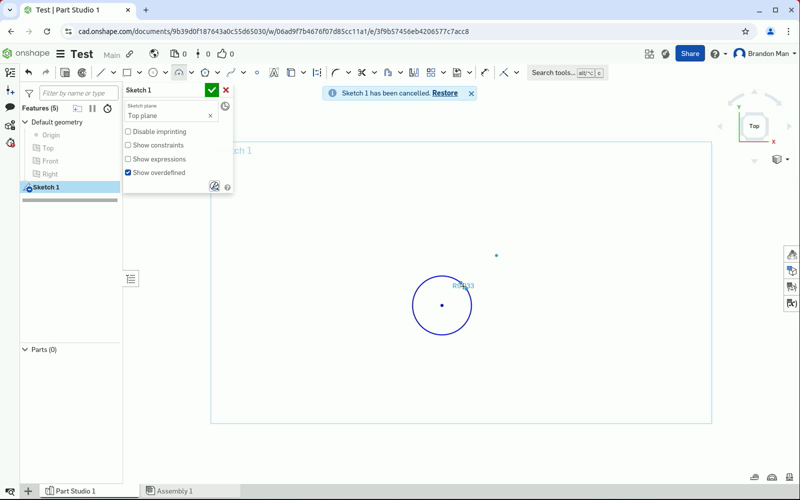
scroll(6)
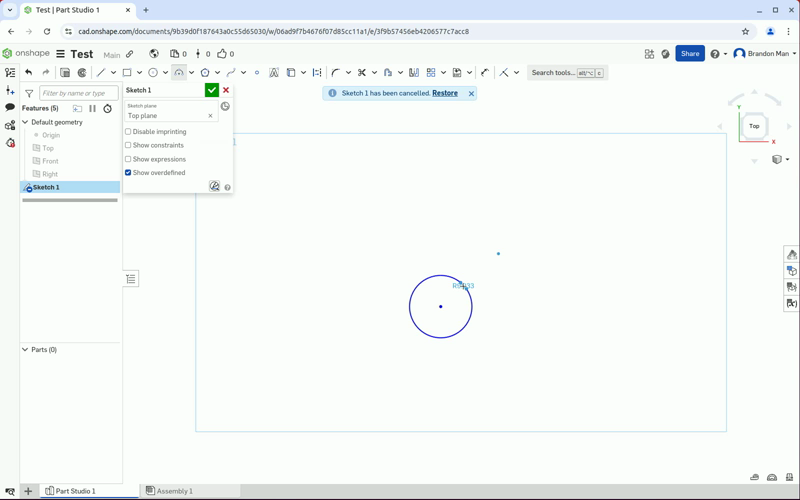
scroll(6)
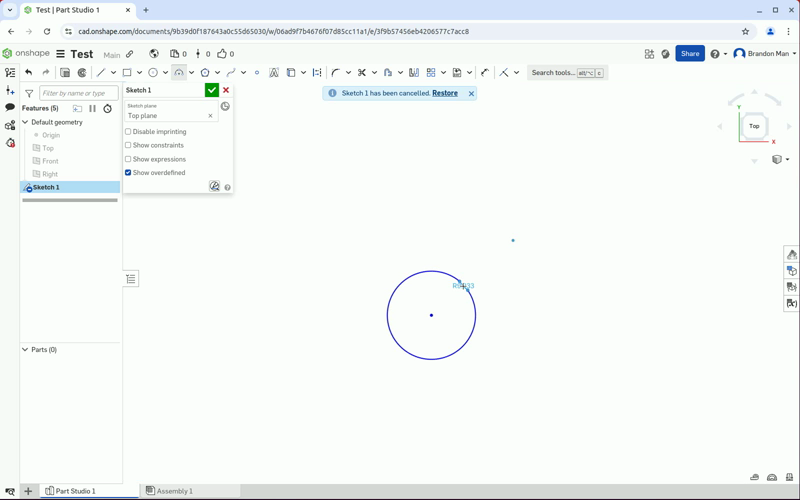
scroll(6)
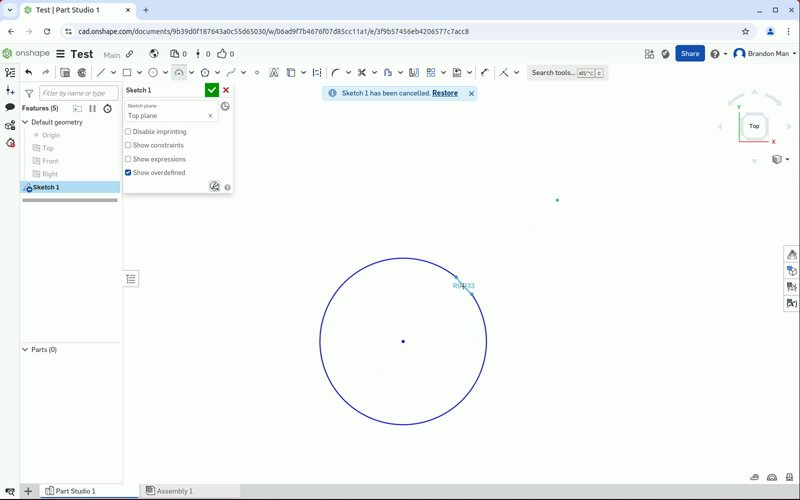
scroll(6)
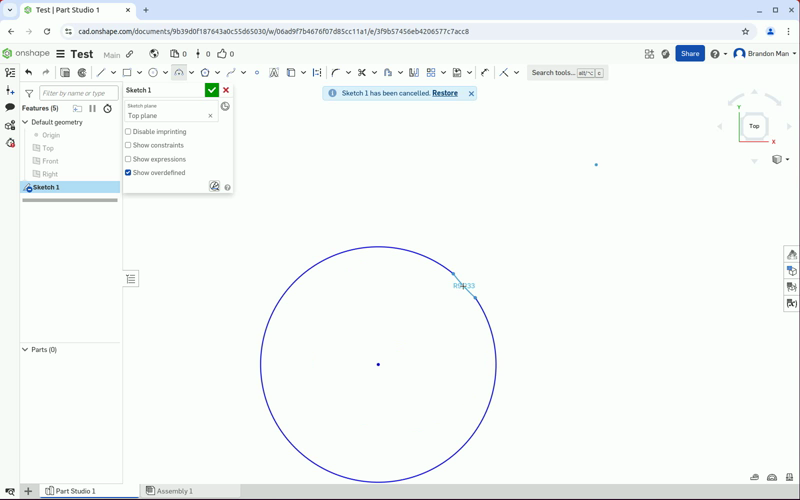
scroll(6)
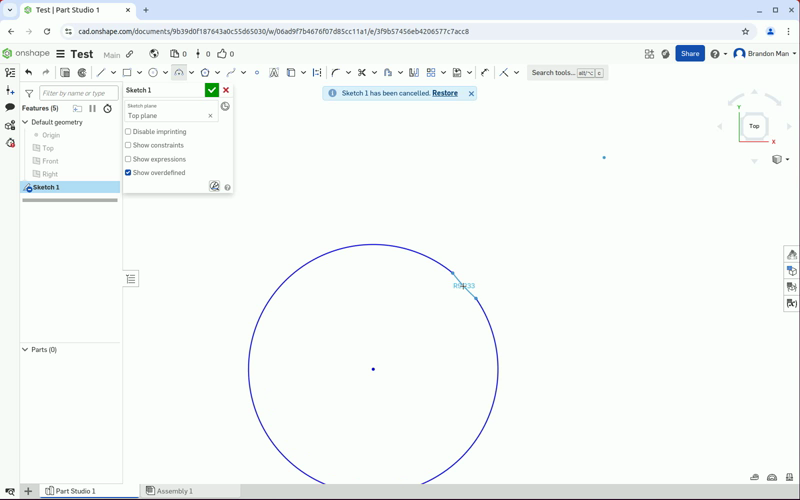
scroll(6)
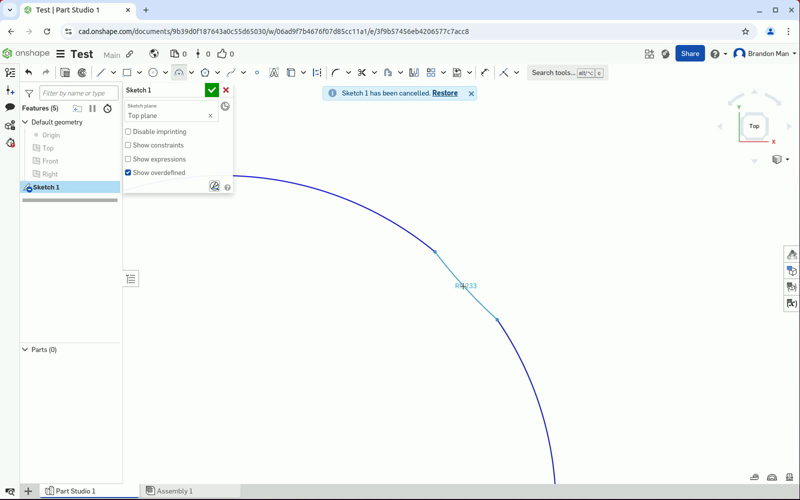
click(463, 285)
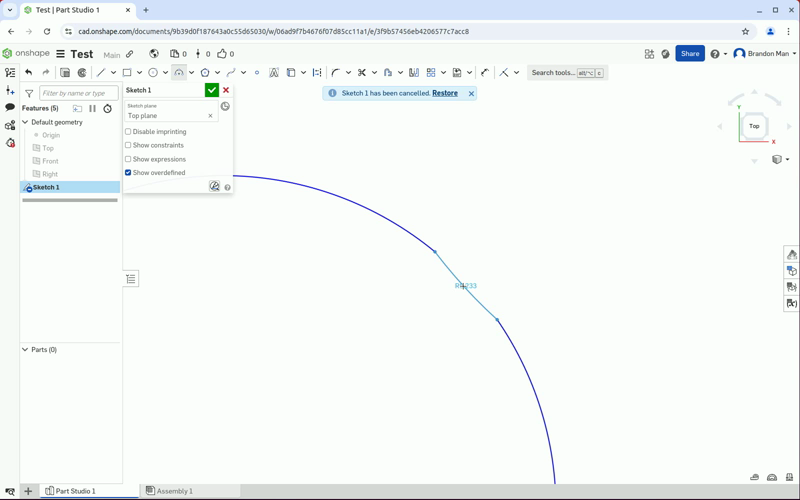
scroll(-6)
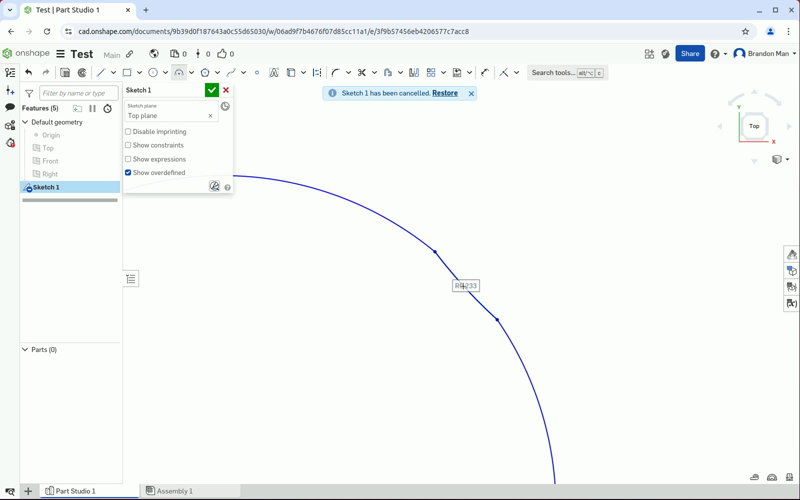
scroll(-6)
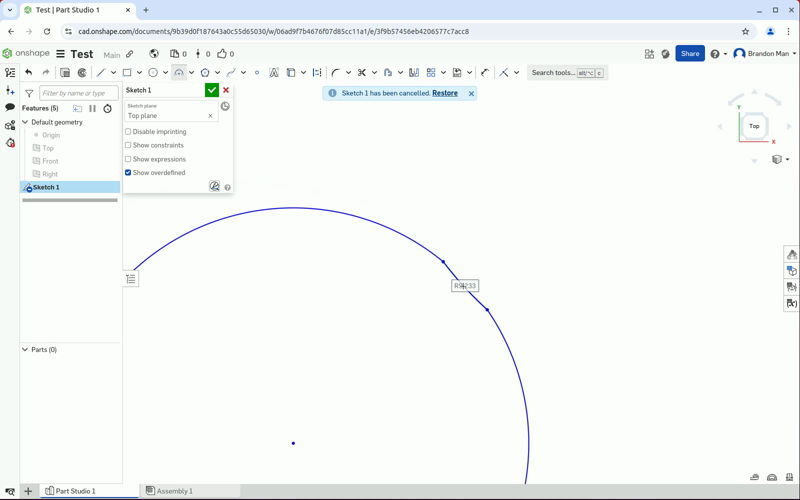
scroll(-6)
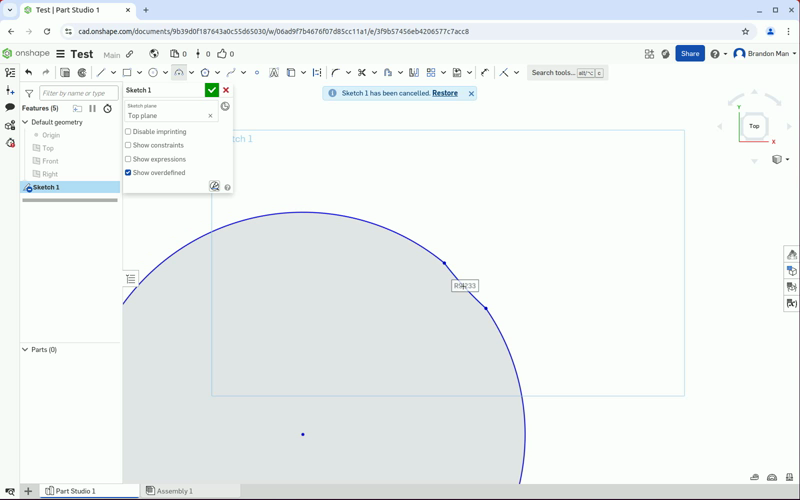
scroll(-6)
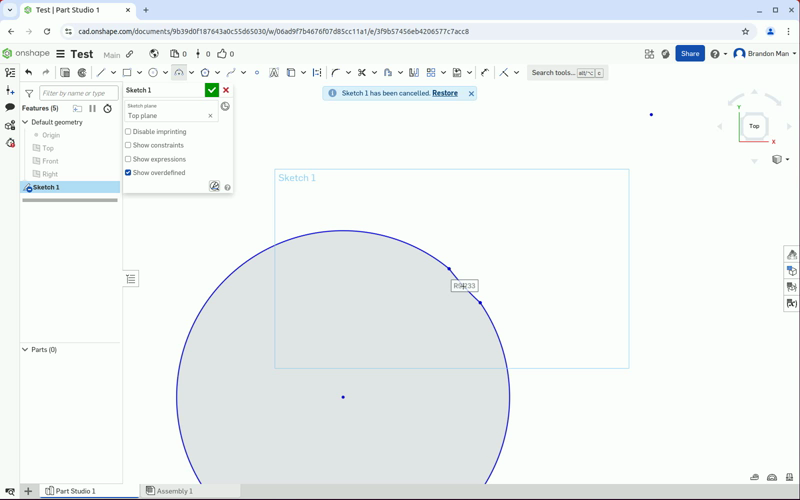
scroll(-6)
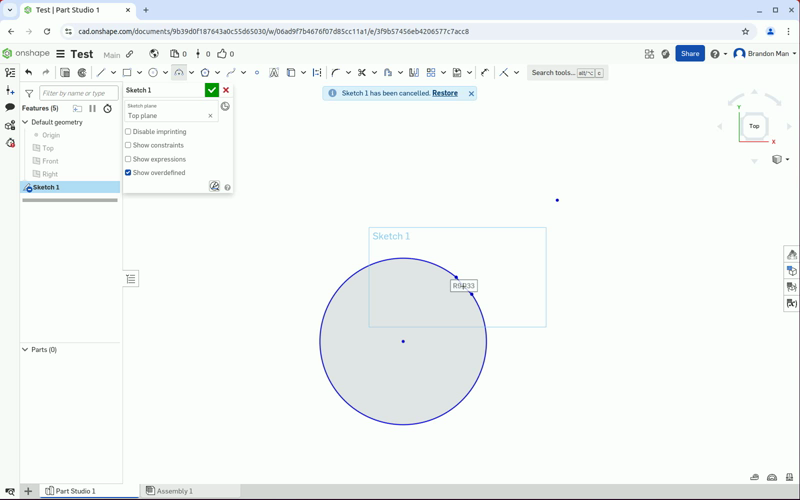
scroll(-6)
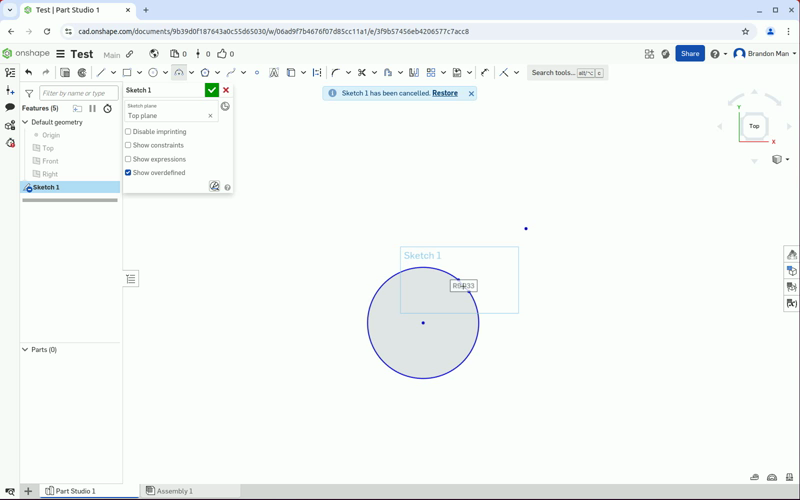
scroll(-6)
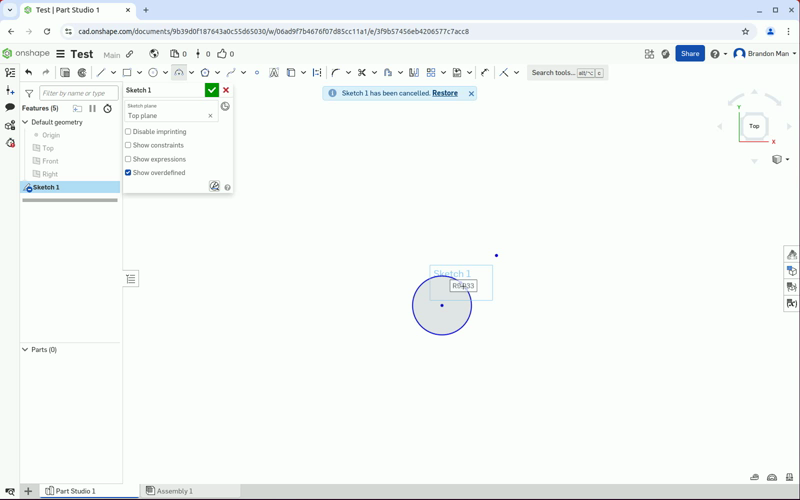
key_up(shift)
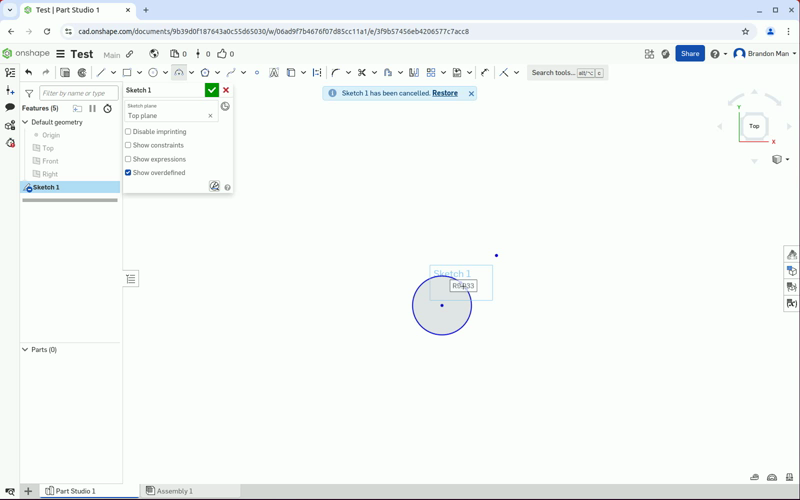
key(esc)
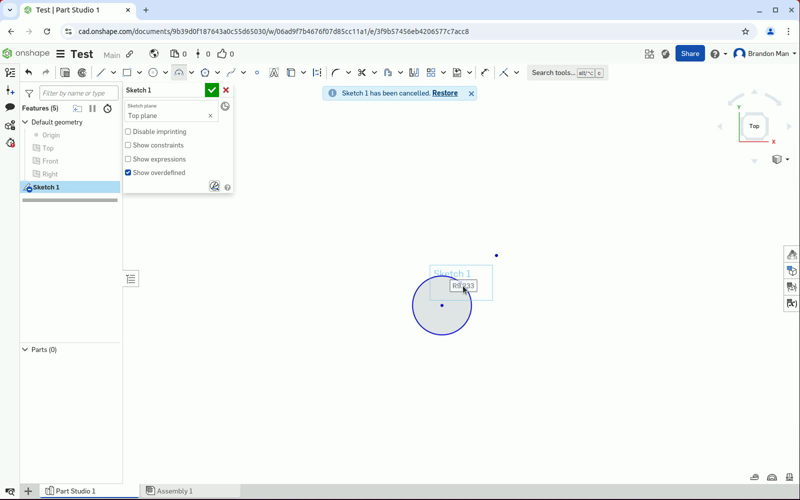
mouse_move(422, 317)
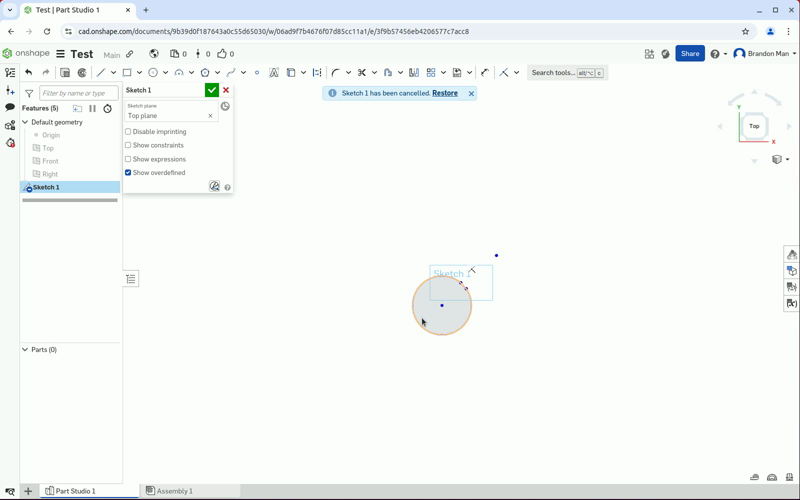
click(422, 317)
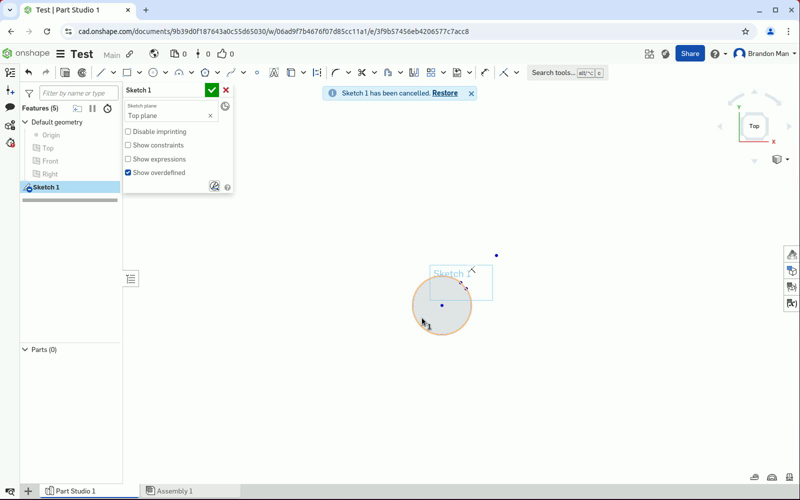
mouse_move(73, 352)
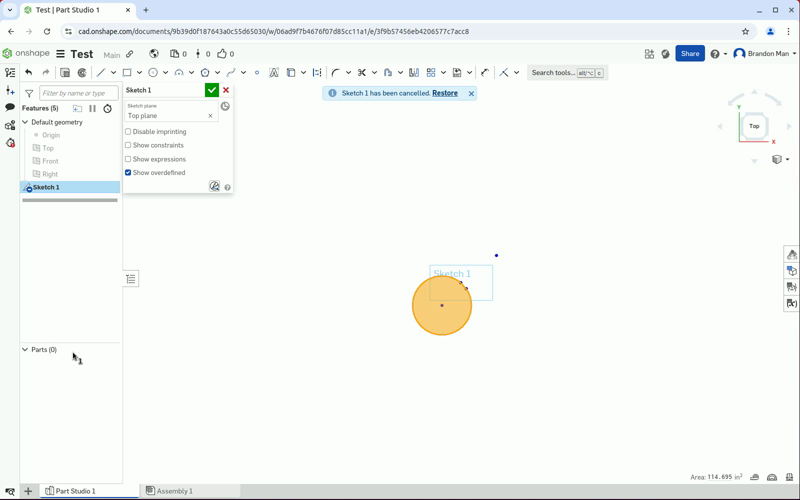
key(shift+y)
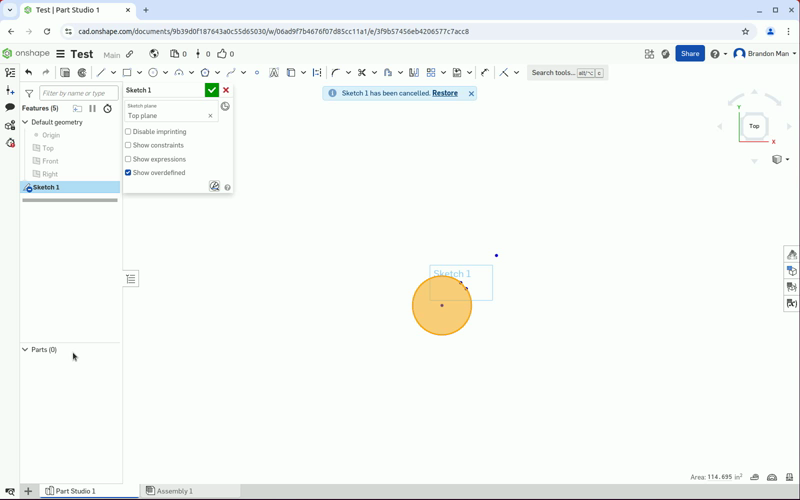
key(shift+e)
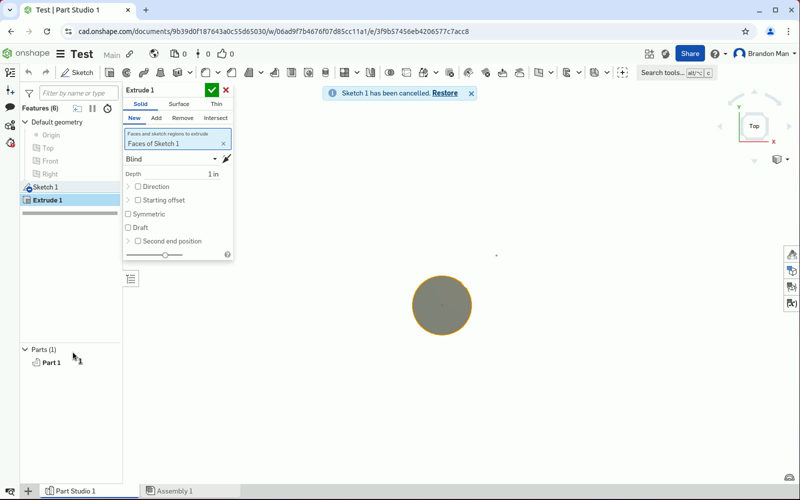
mouse_move(143, 106)
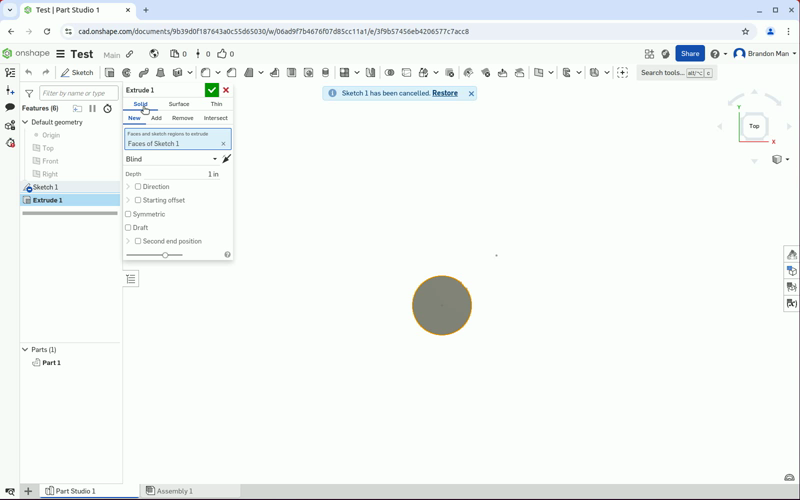
click(143, 106)
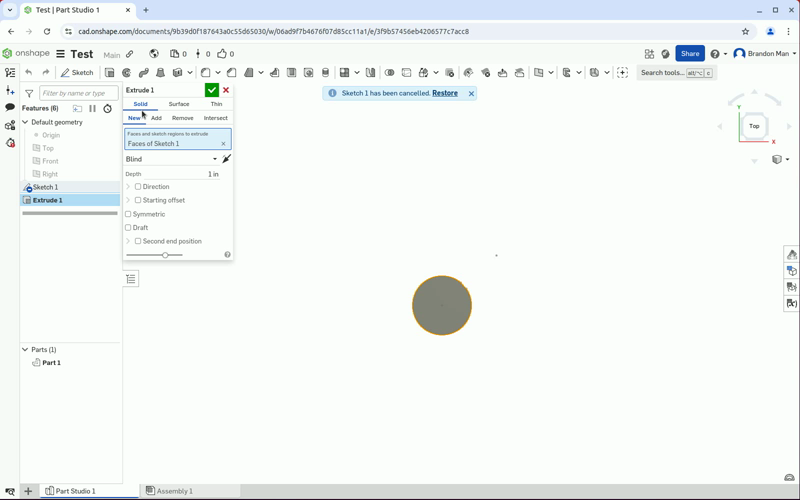
mouse_move(137, 120)
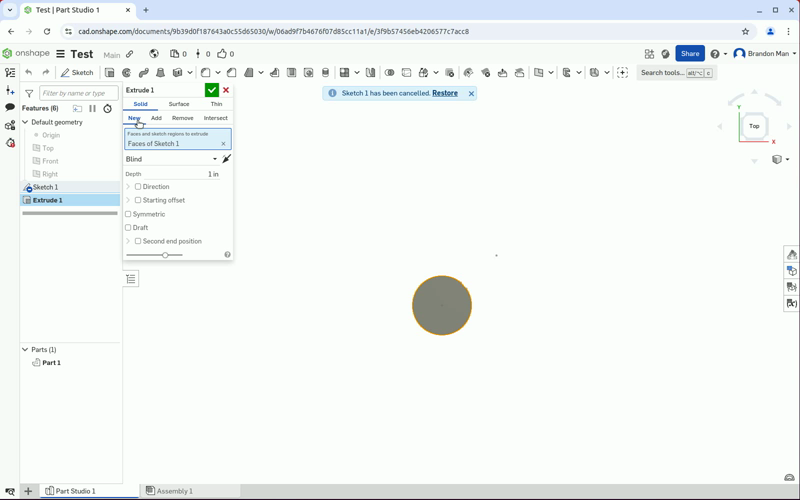
click(137, 120)
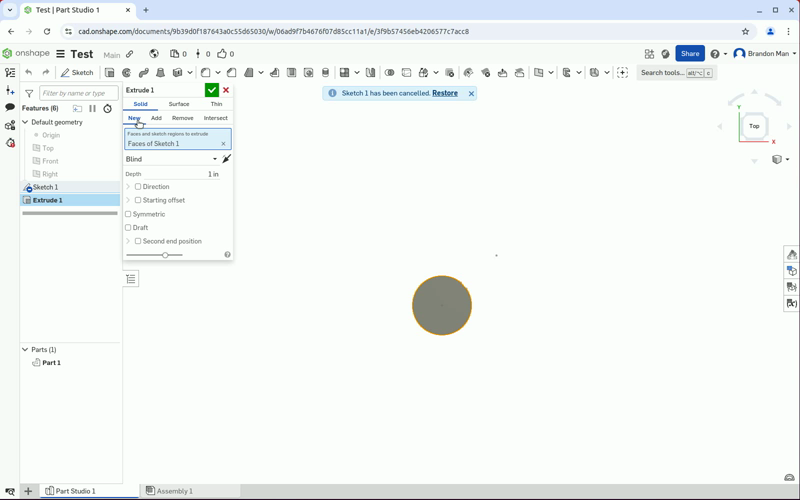
key(tab, 4)
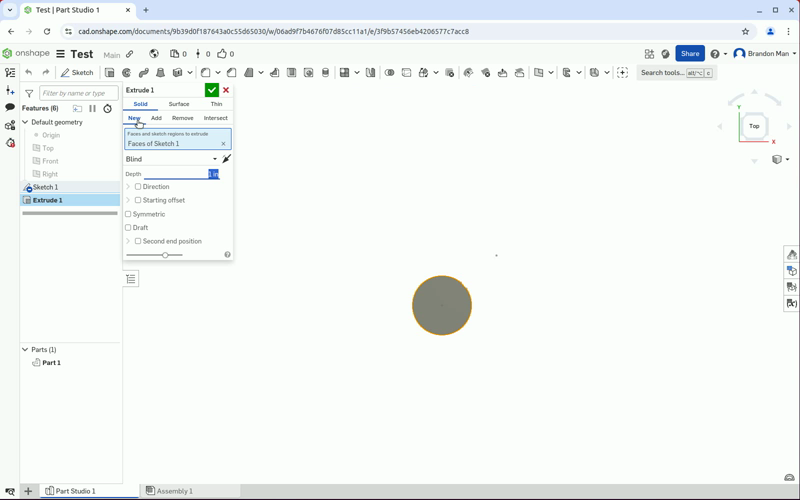
text(23.108)
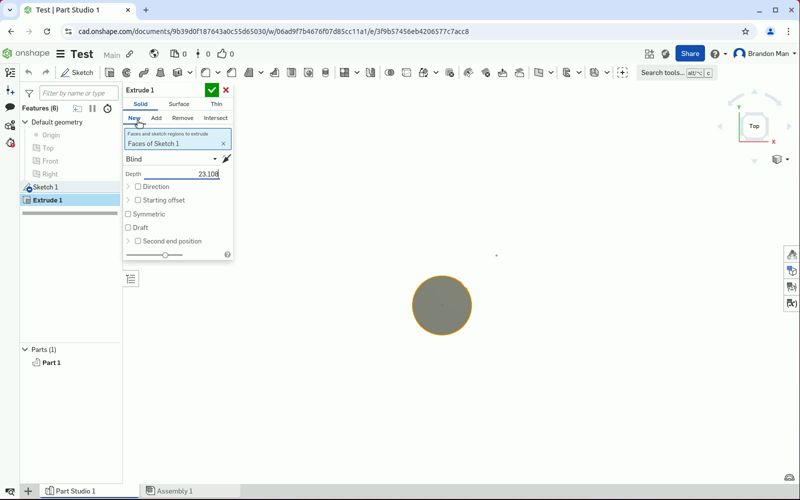
key(enter)
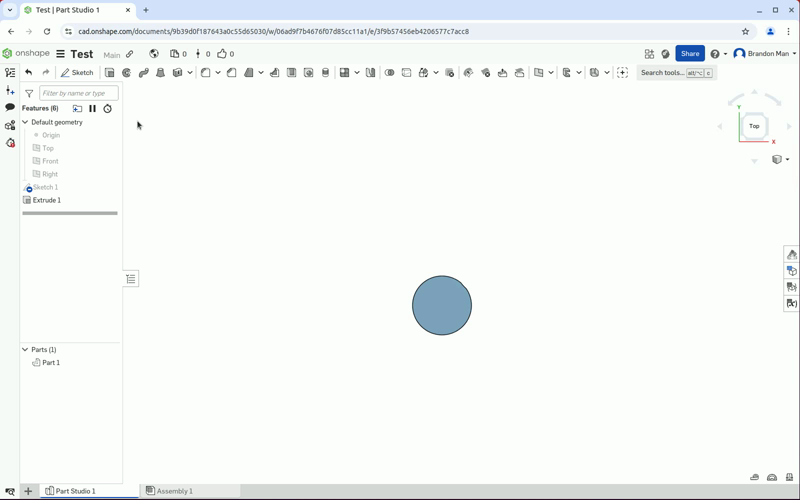
key(shift+h)
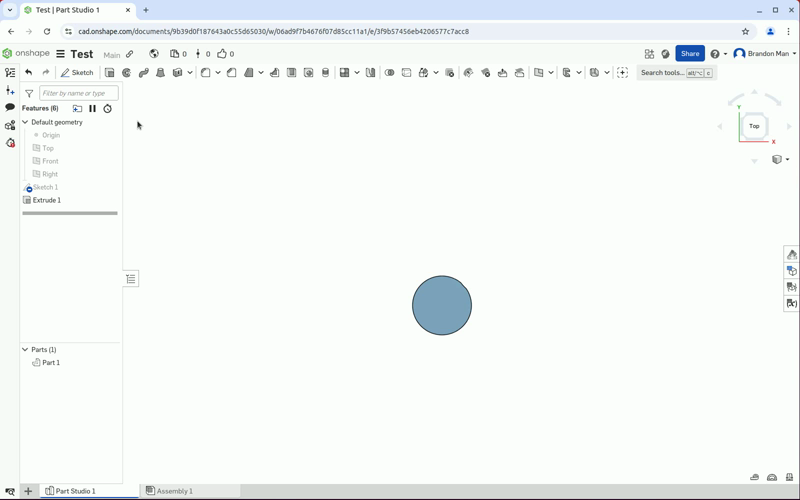
key(shift+h)
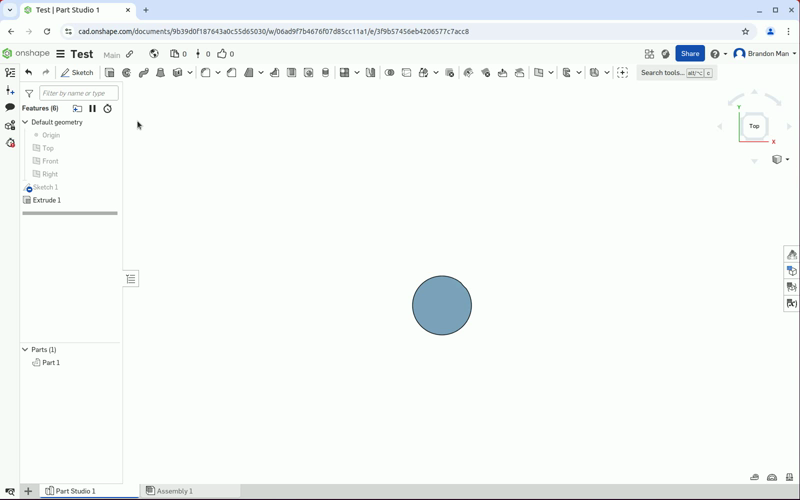
mouse_move(73, 189)
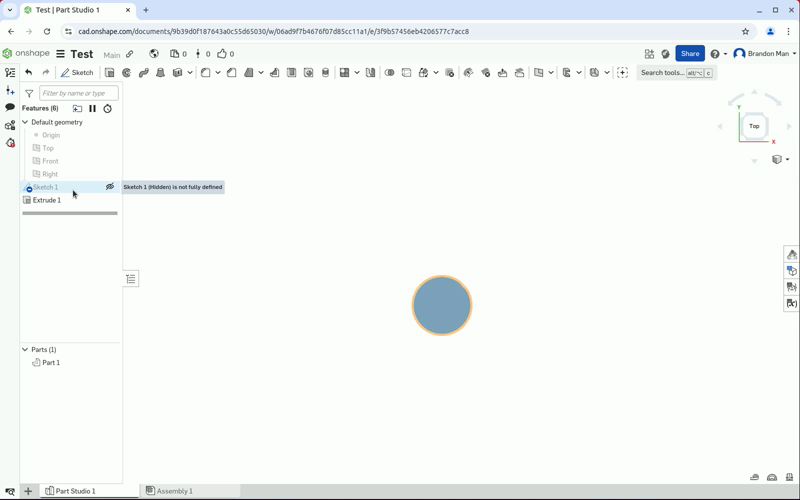
click(73, 189)
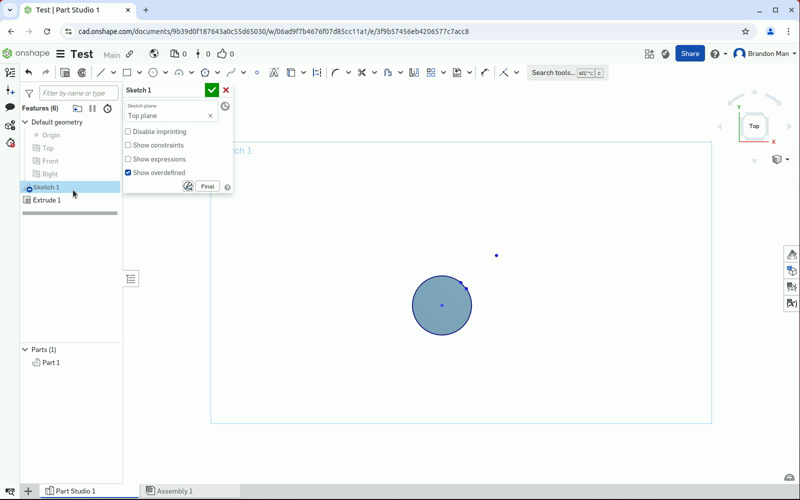
mouse_move(229, 92)
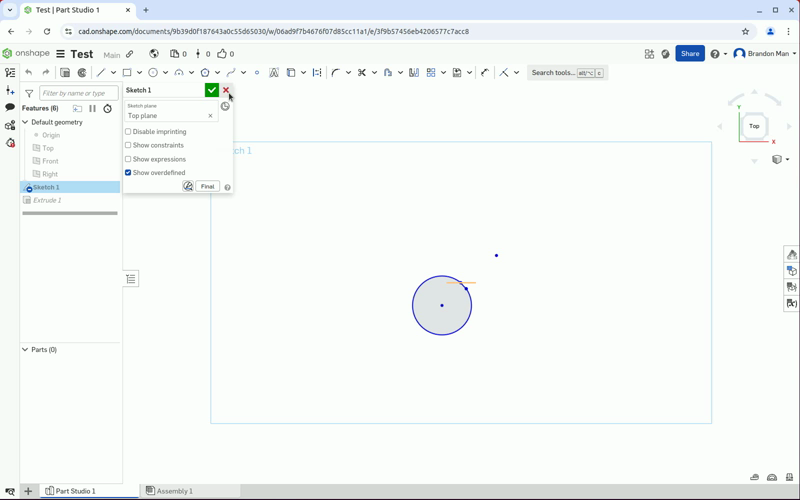
click(229, 92)
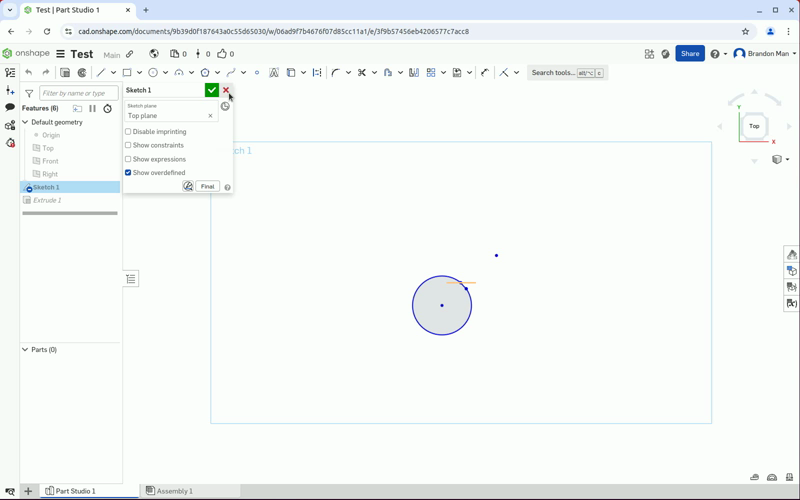
key(shift+s)
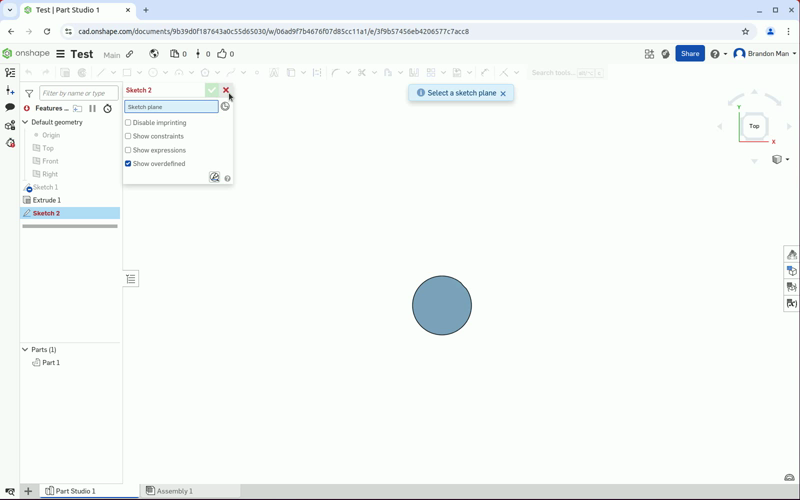
mouse_move(73, 150)
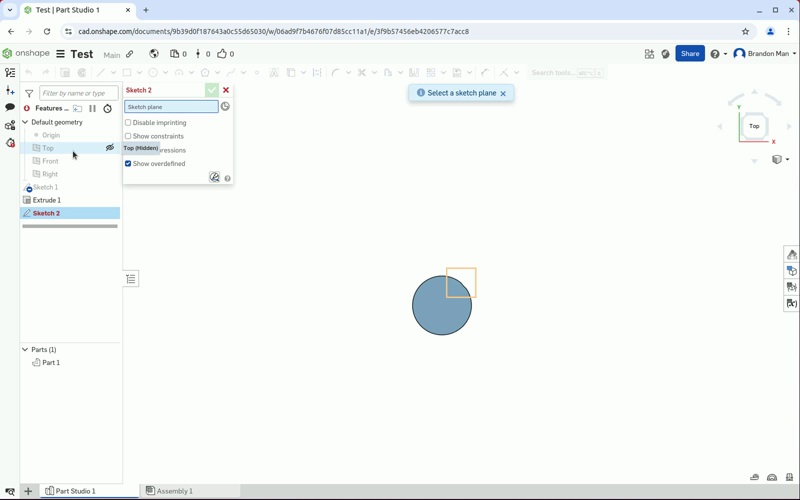
click(73, 150)
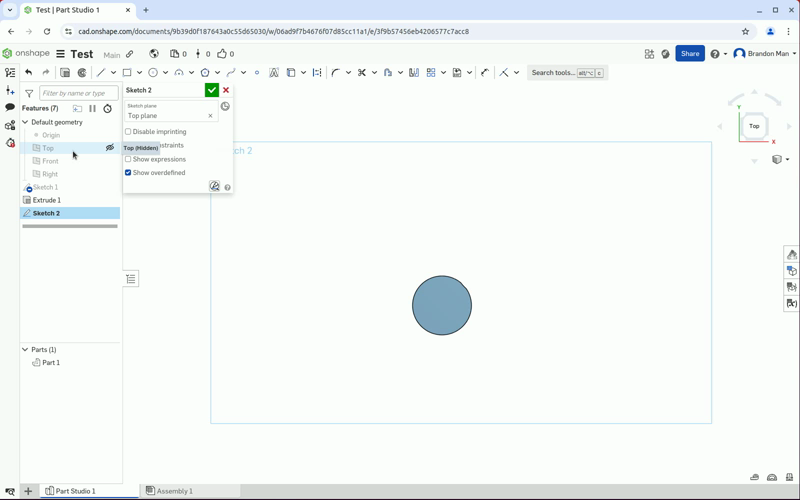
mouse_move(73, 352)
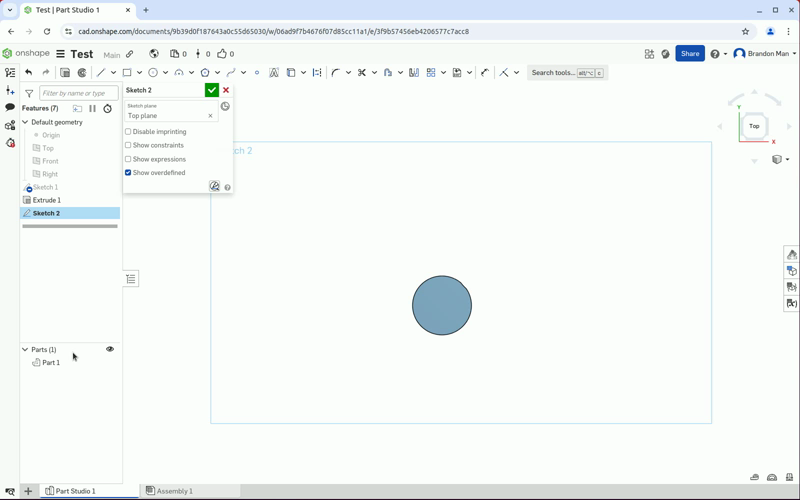
key(y)
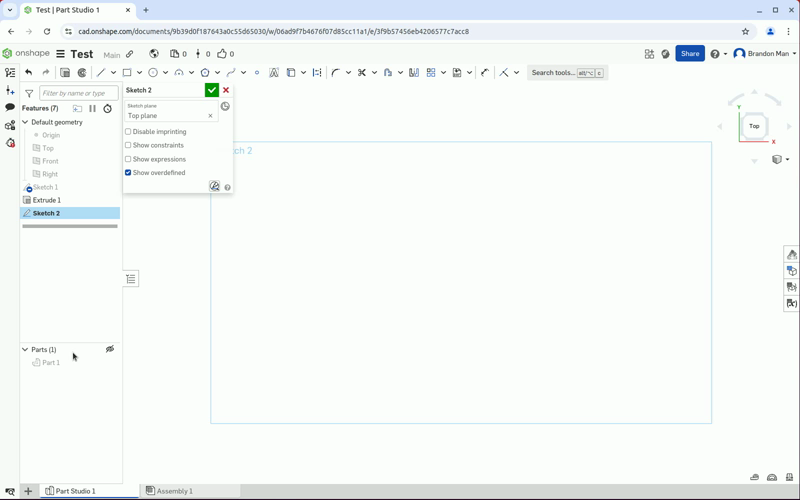
key(a)
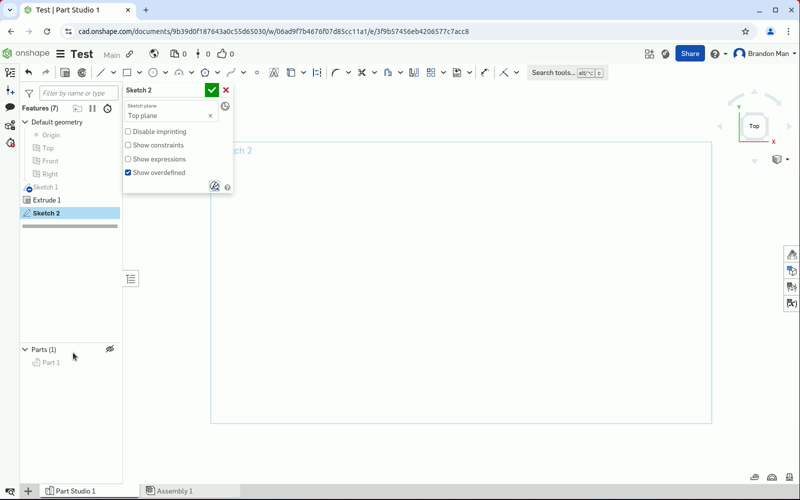
key_down(shift)
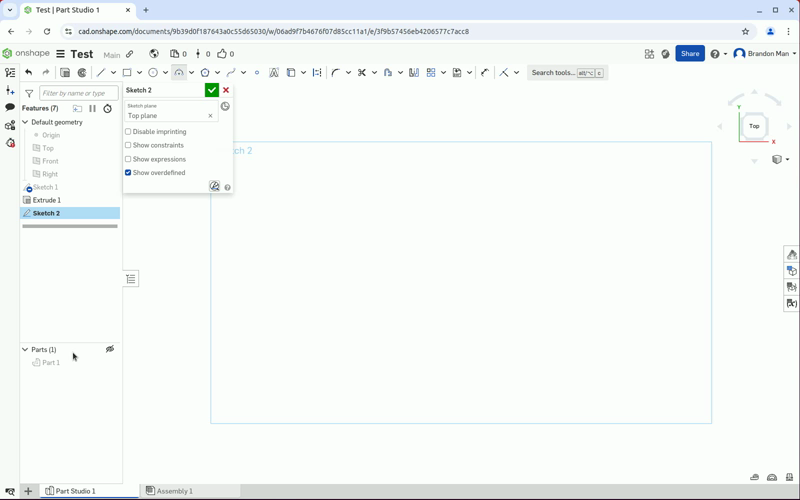
mouse_move(460, 282)
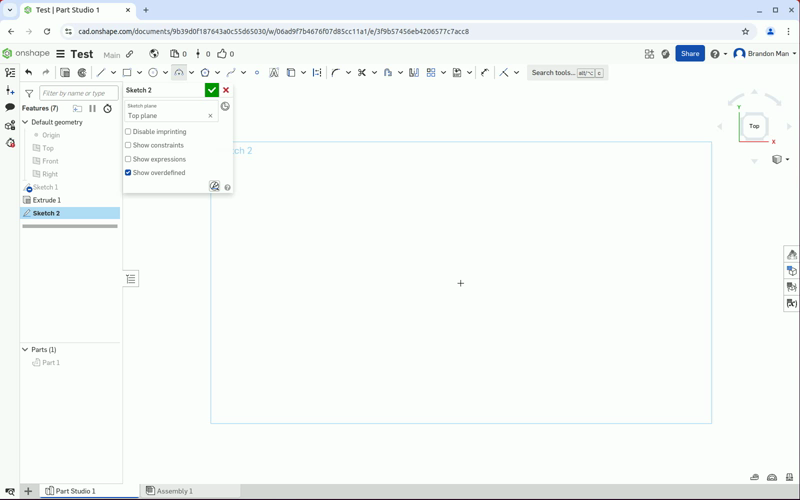
click(460, 282)
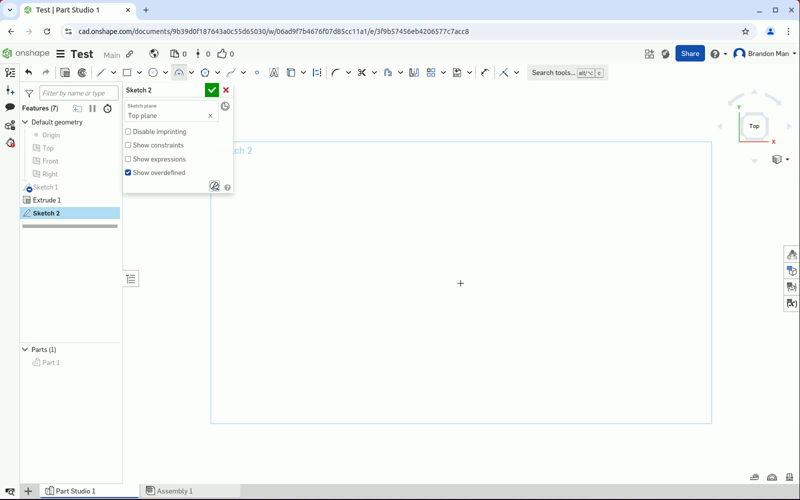
key_up(shift)
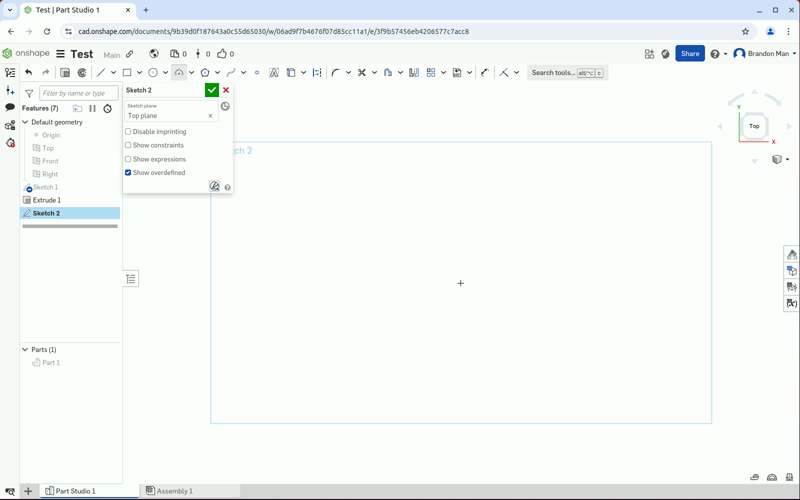
key_down(shift)
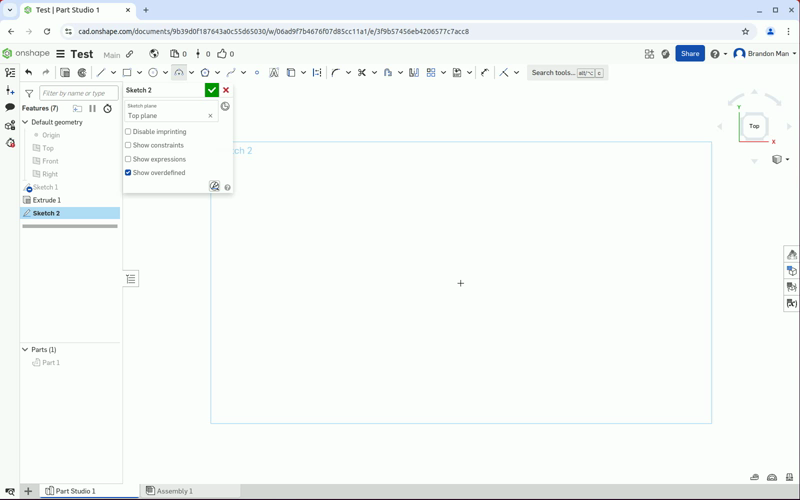
mouse_move(466, 288)
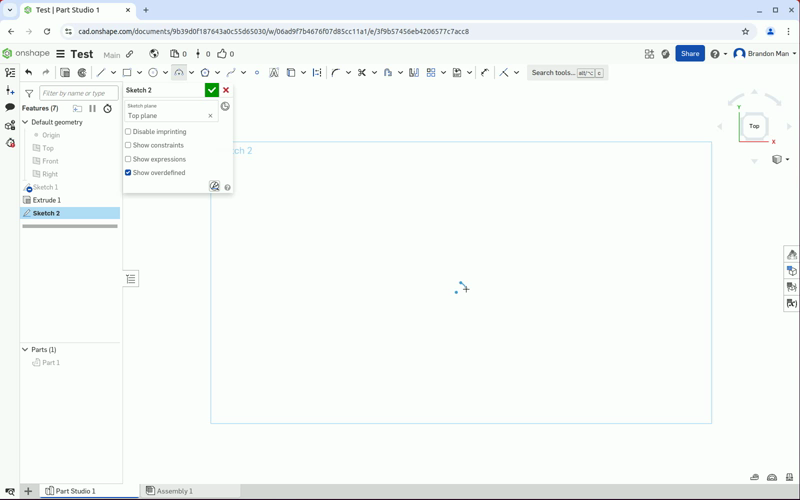
click(466, 288)
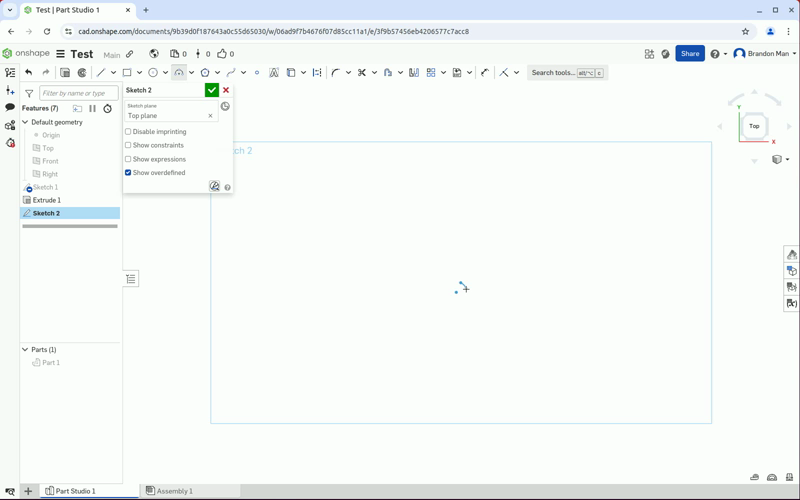
mouse_move(463, 285)
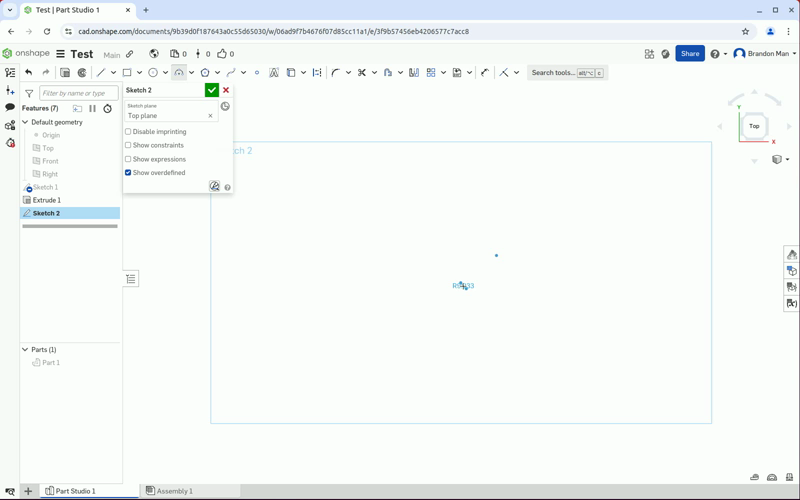
click(463, 285)
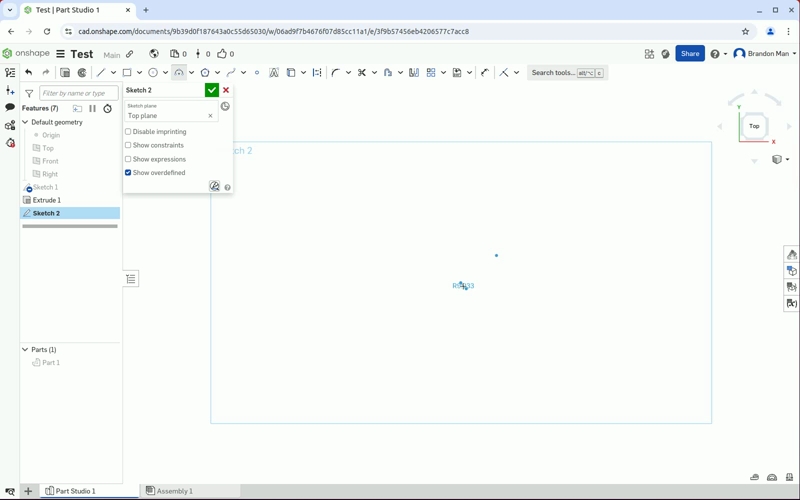
key_up(shift)
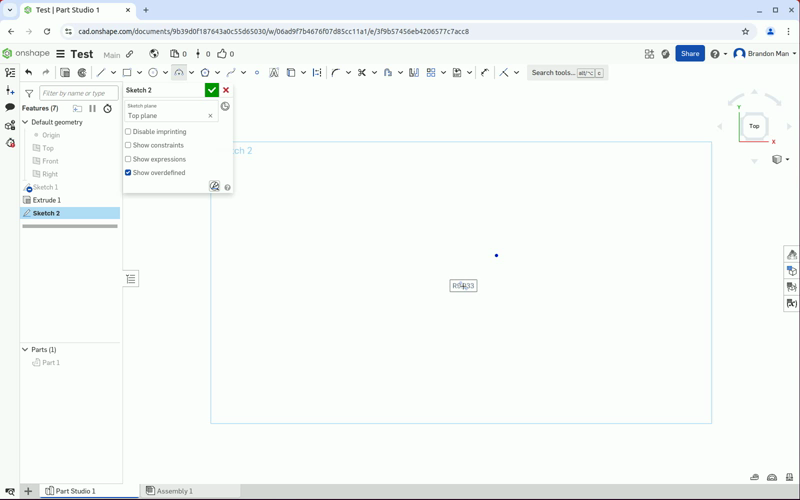
mouse_move(466, 288)
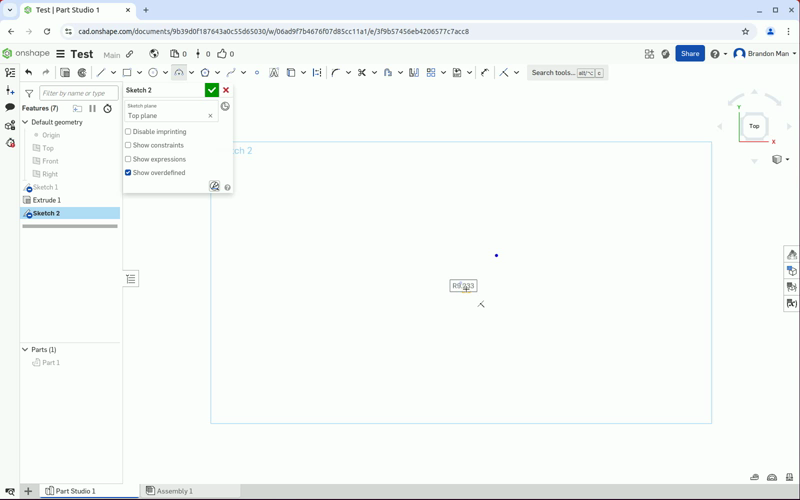
scroll(6)
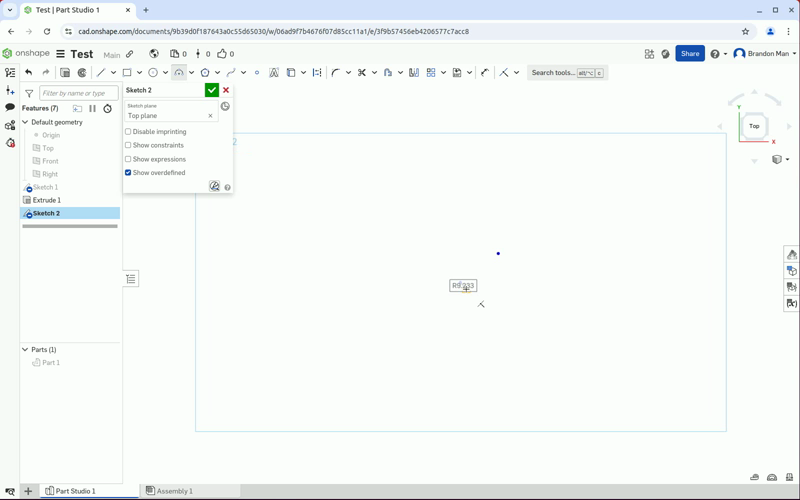
scroll(6)
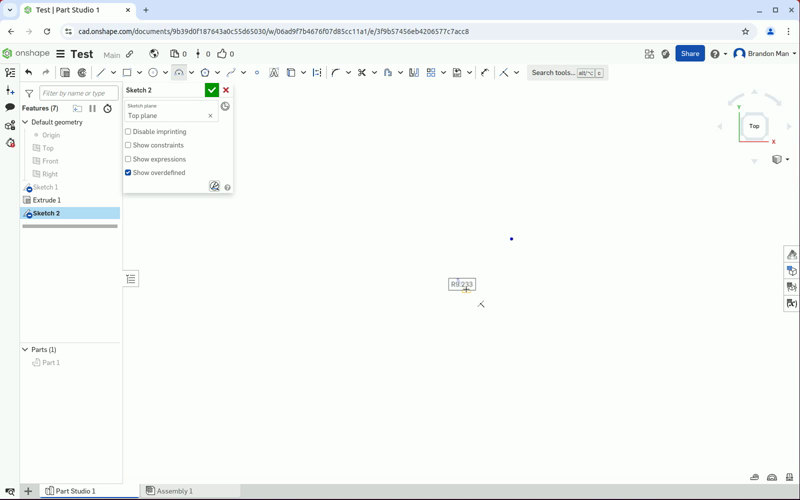
scroll(6)
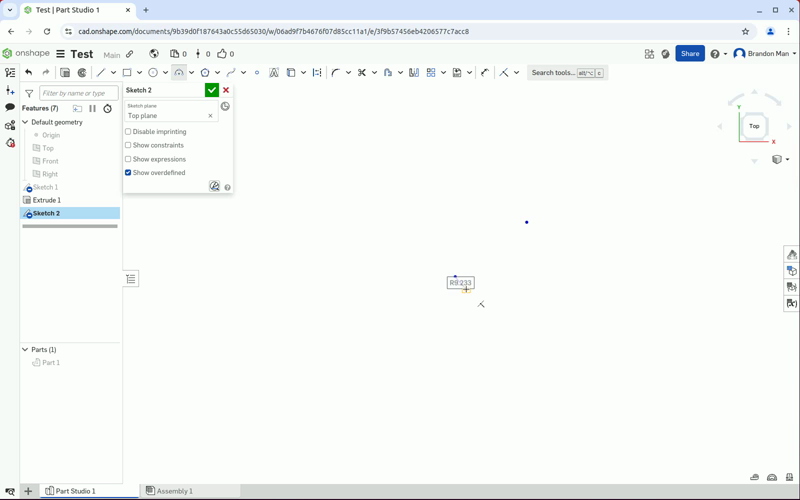
scroll(6)
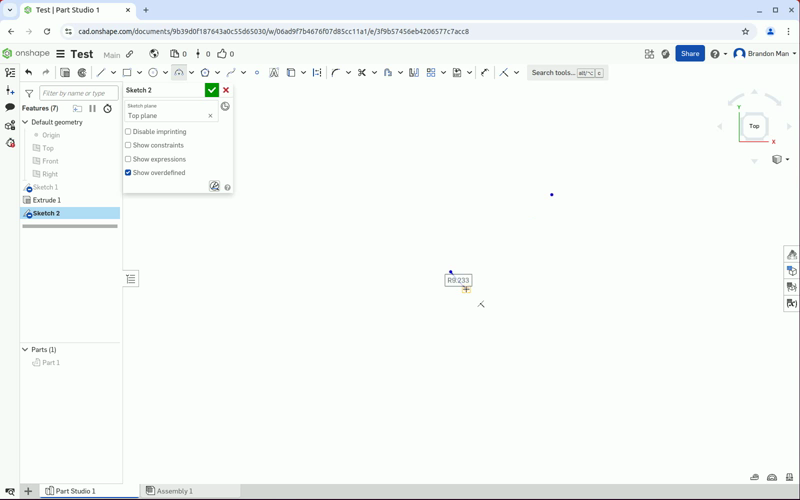
scroll(6)
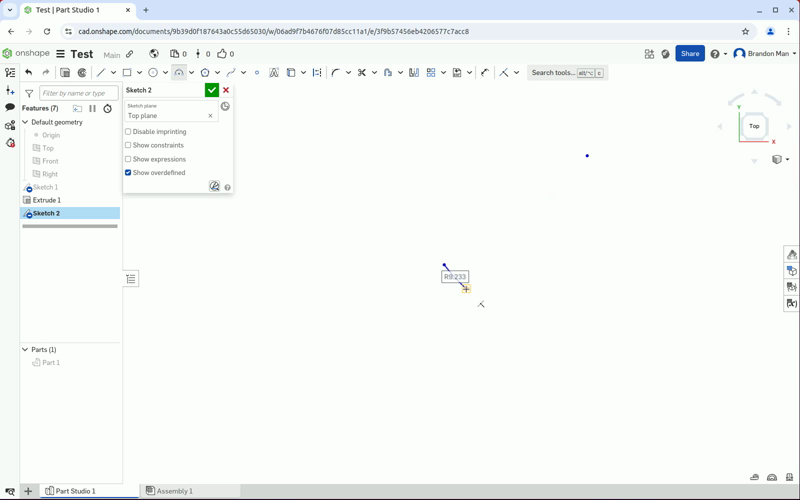
scroll(6)
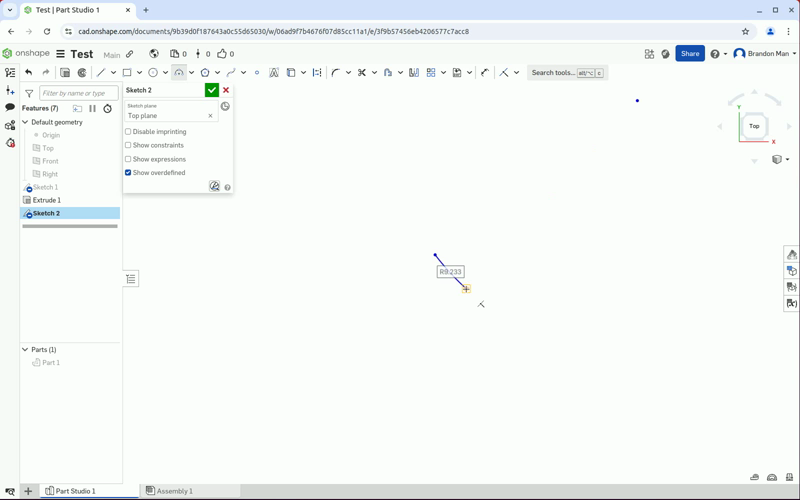
scroll(6)
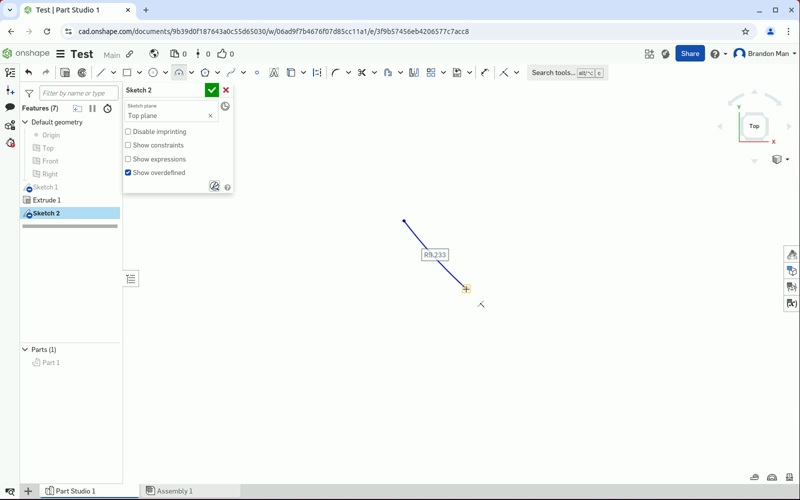
click(466, 288)
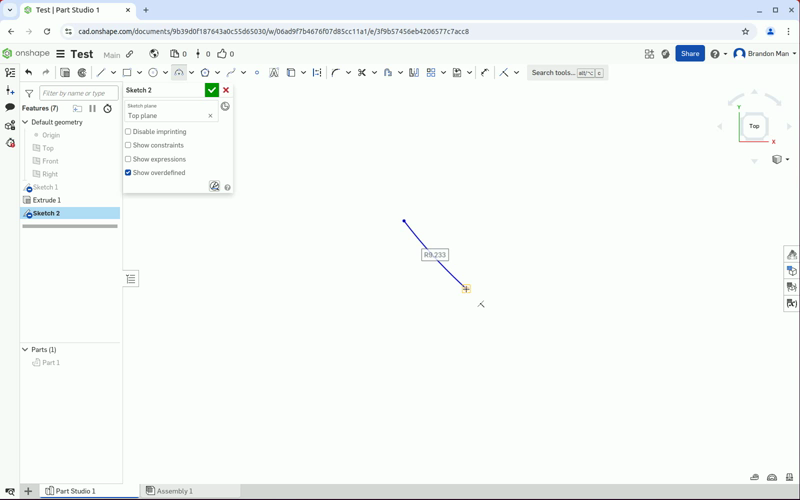
scroll(-6)
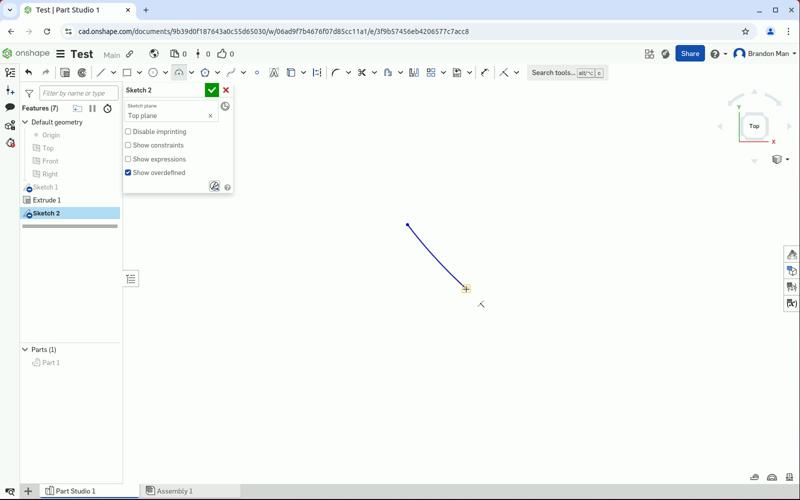
scroll(-6)
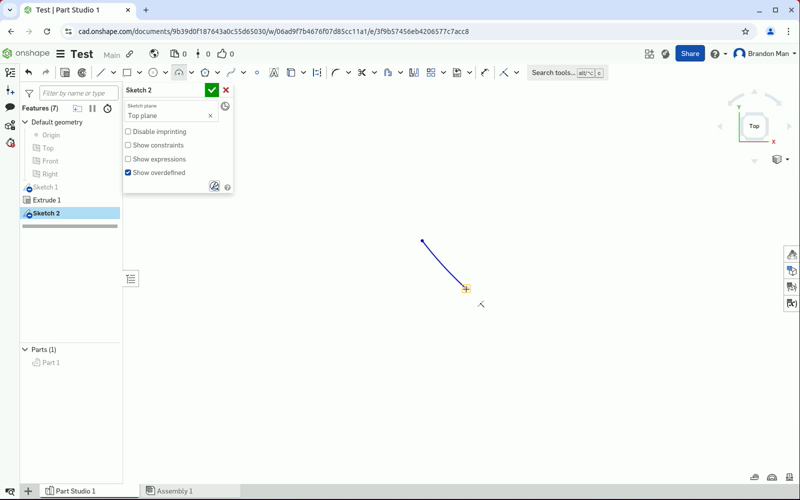
scroll(-6)
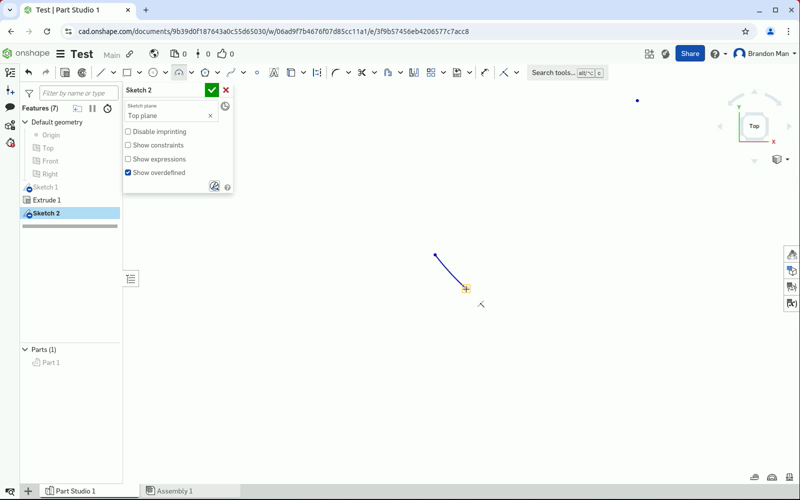
scroll(-6)
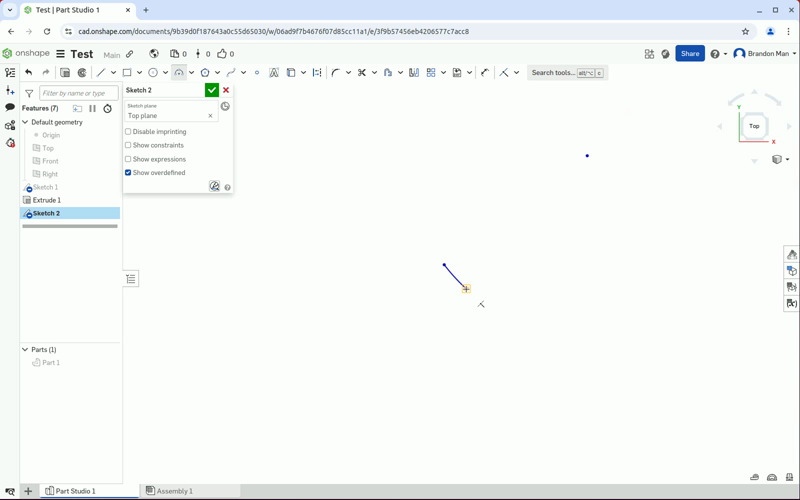
scroll(-6)
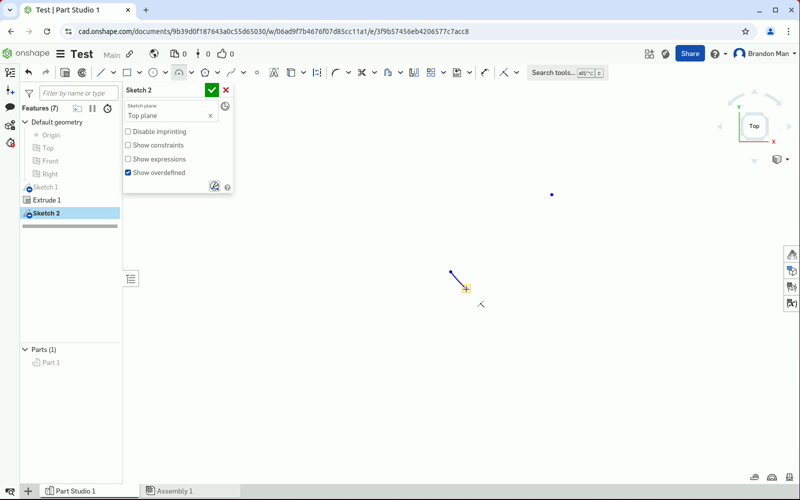
scroll(-6)
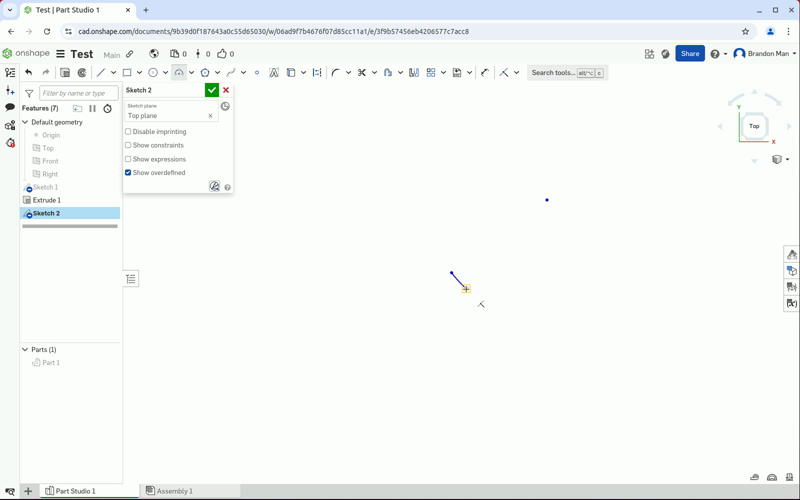
scroll(-6)
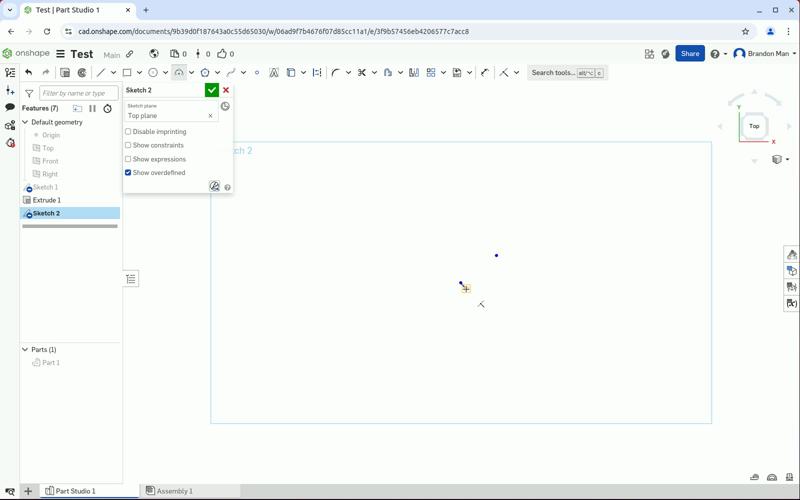
mouse_move(460, 282)
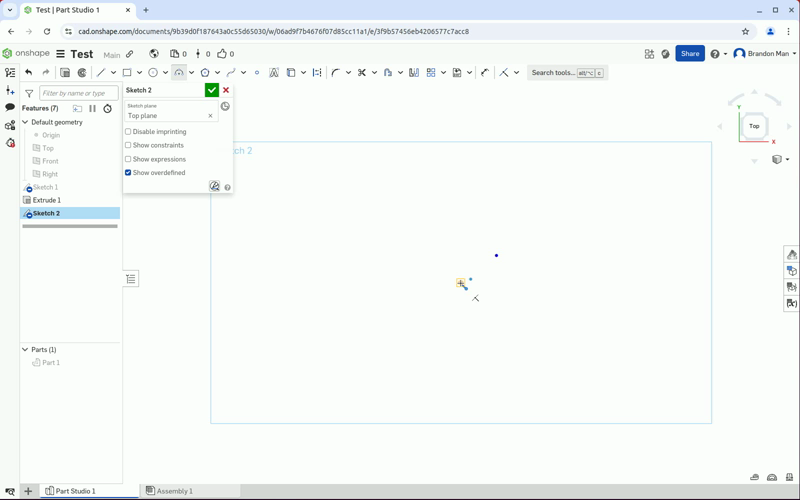
scroll(6)
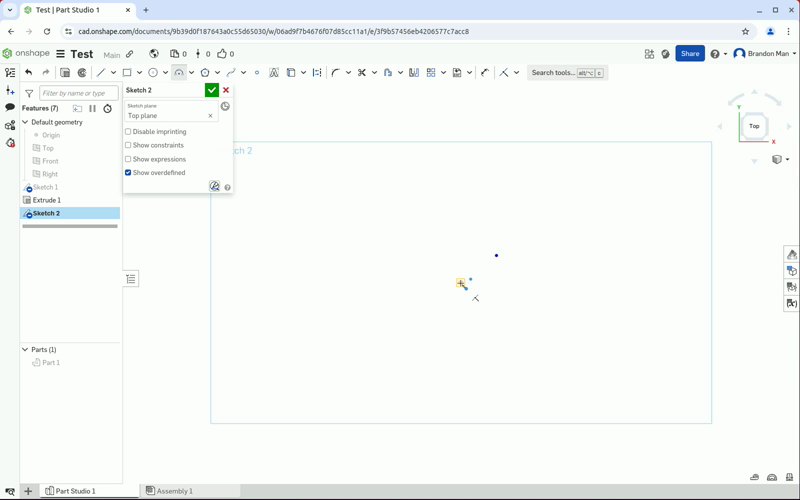
scroll(6)
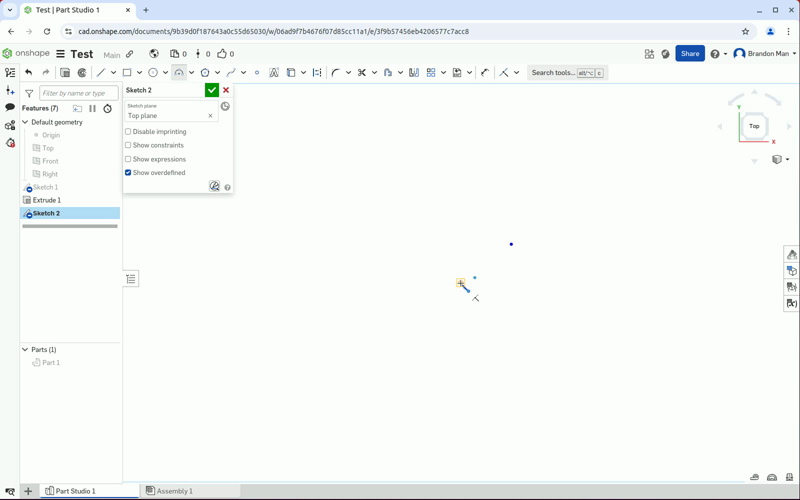
scroll(6)
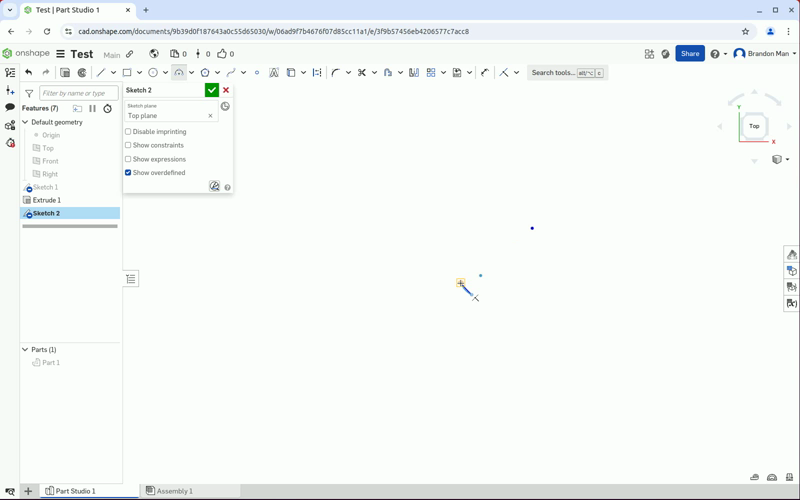
scroll(6)
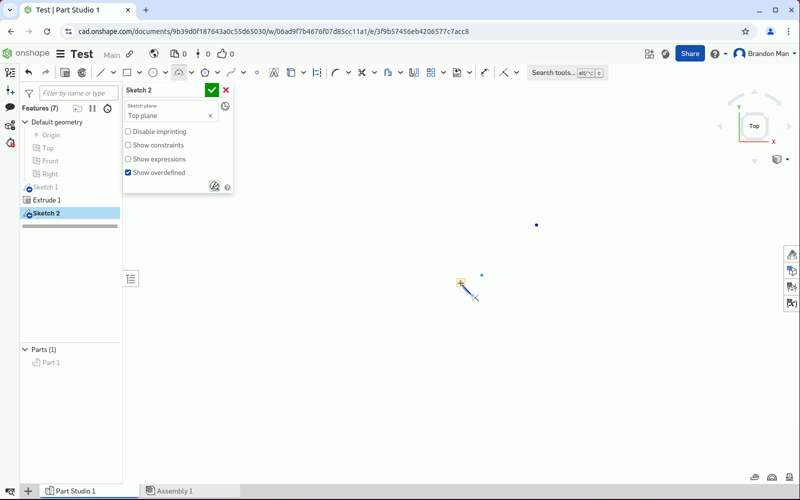
scroll(6)
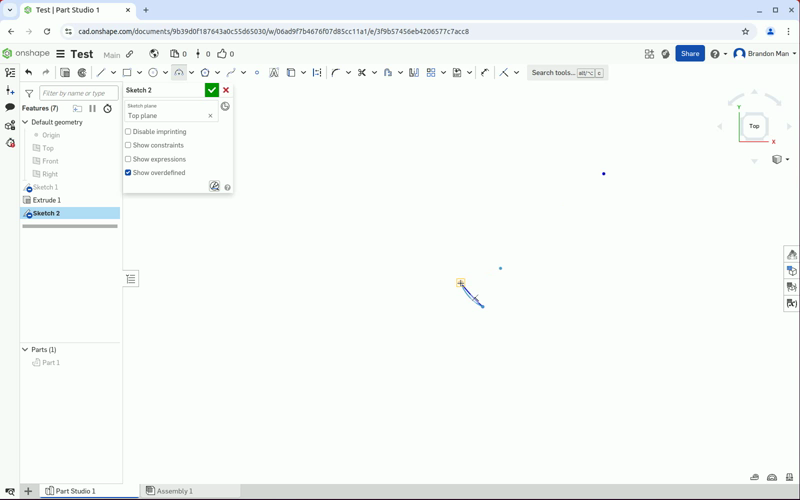
scroll(6)
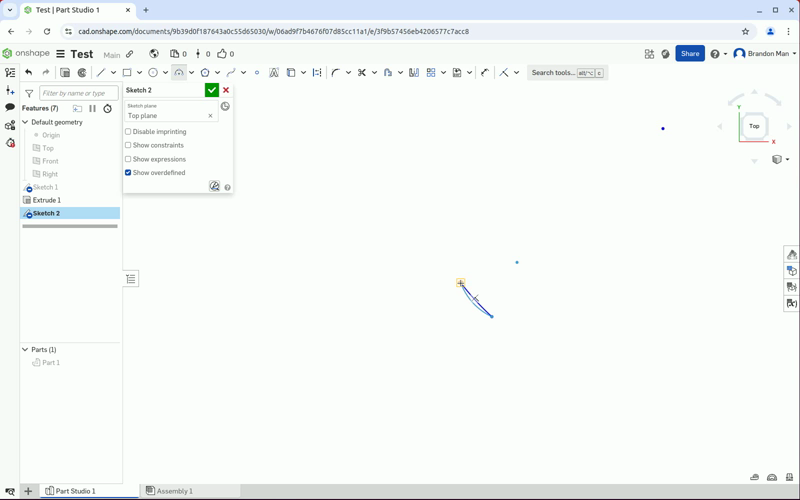
scroll(6)
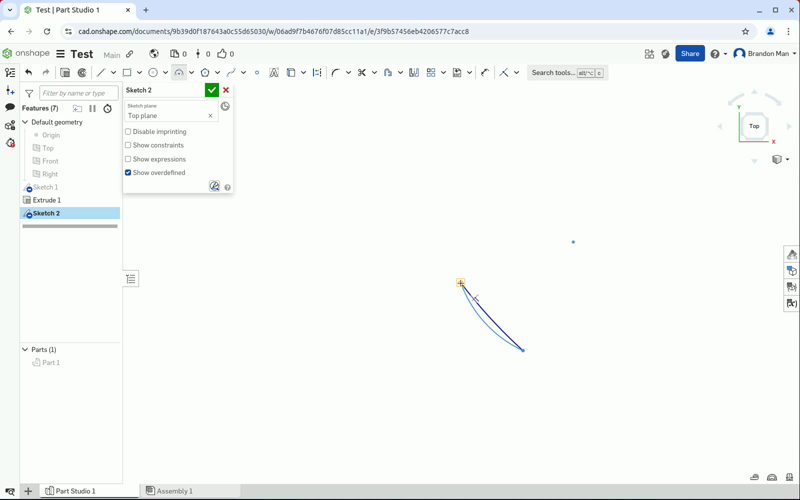
click(460, 282)
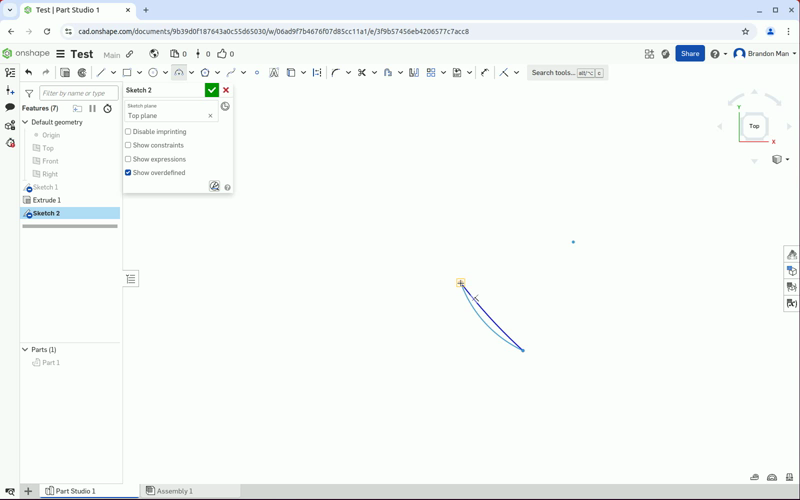
scroll(-6)
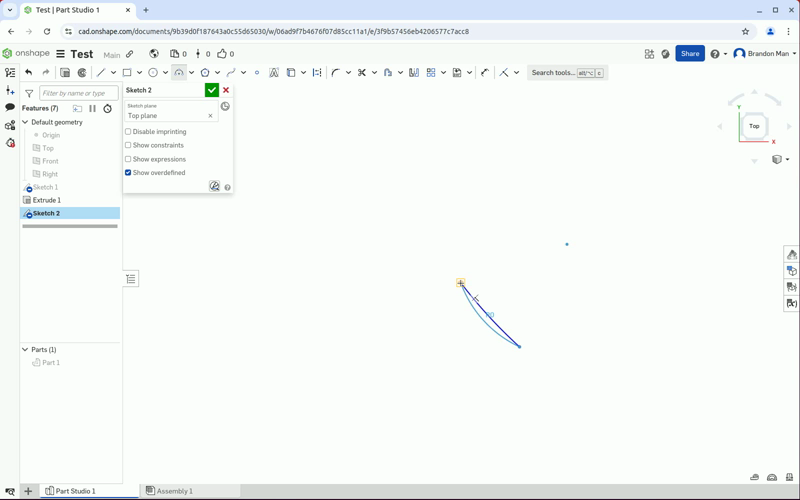
scroll(-6)
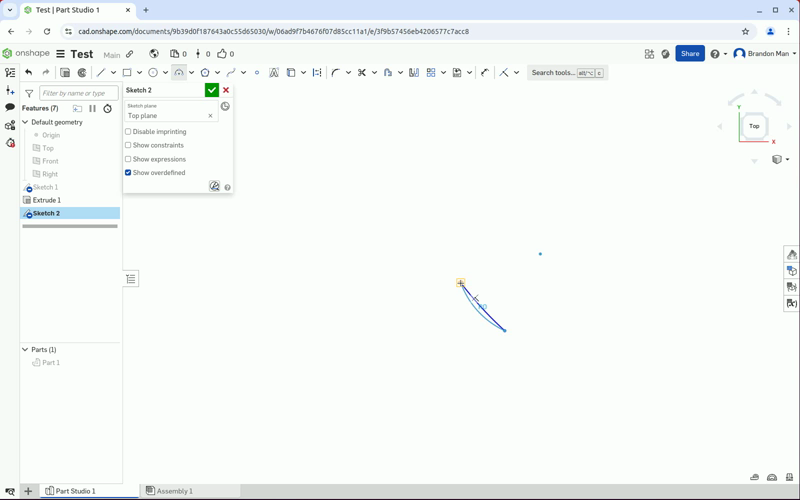
scroll(-6)
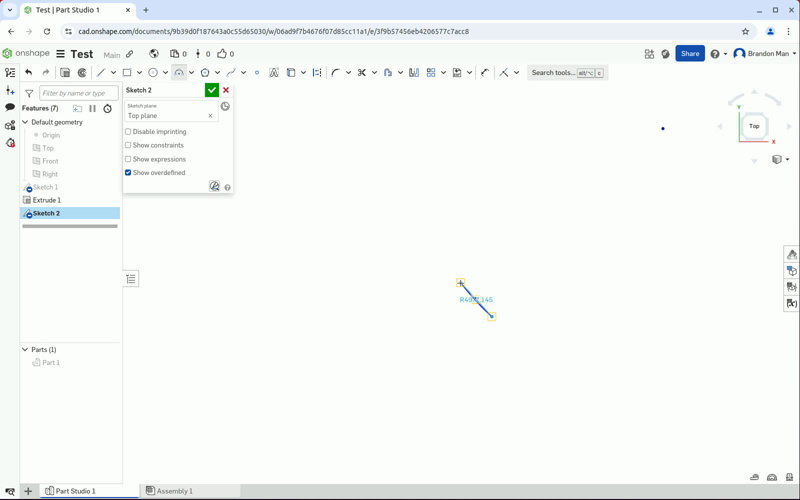
scroll(-6)
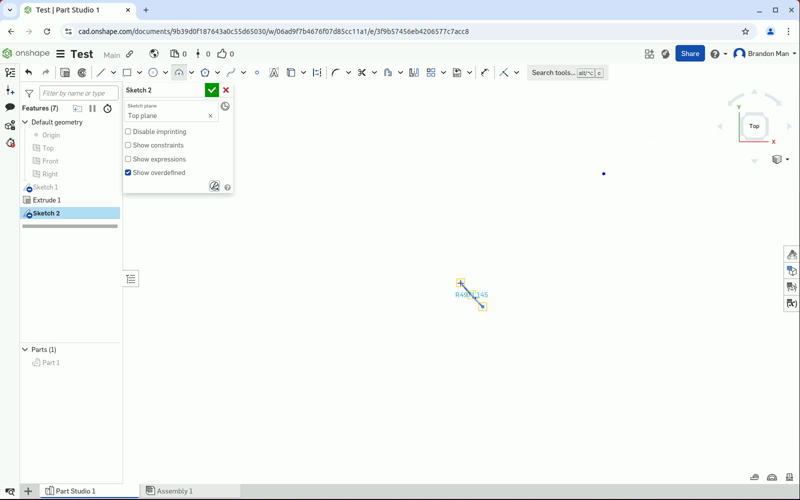
scroll(-6)
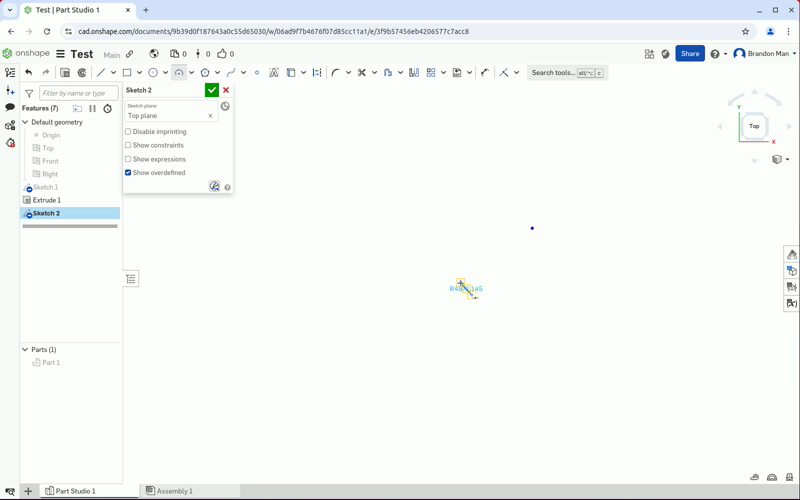
scroll(-6)
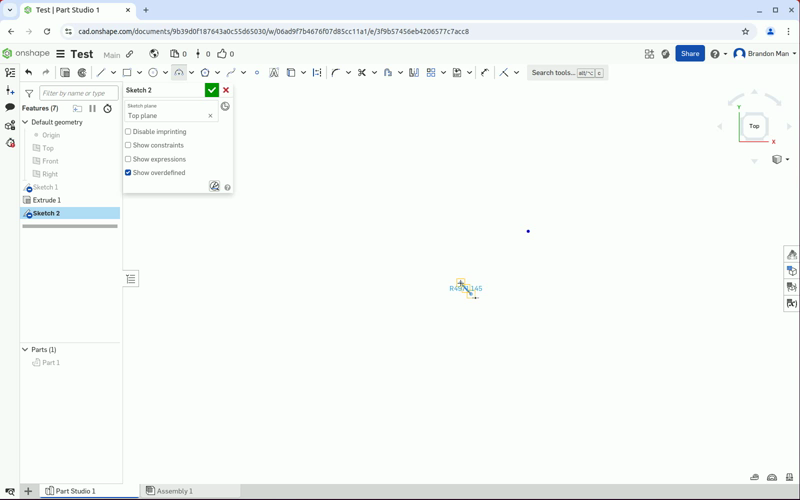
scroll(-6)
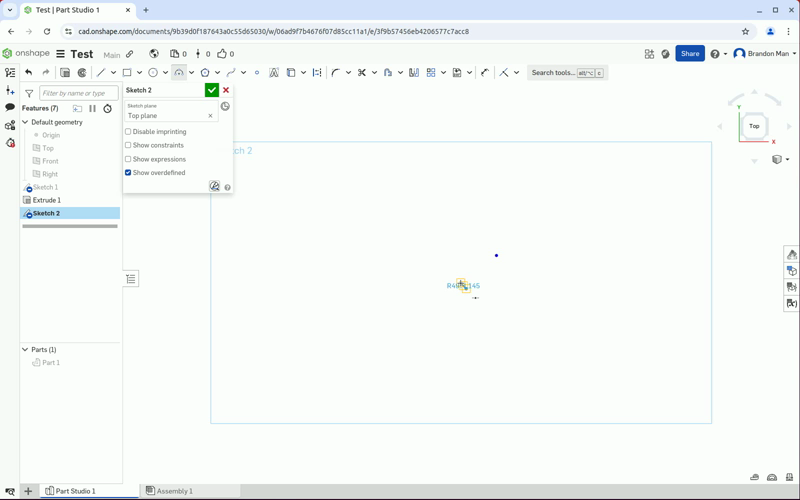
key_down(shift)
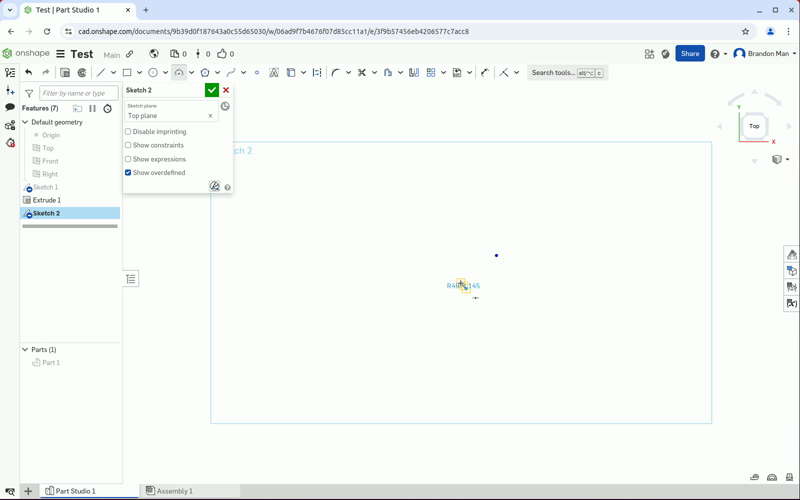
mouse_move(505, 244)
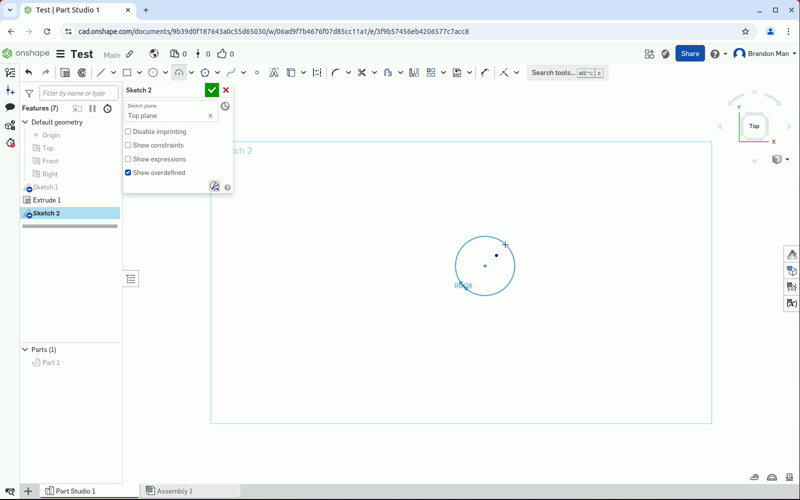
click(505, 244)
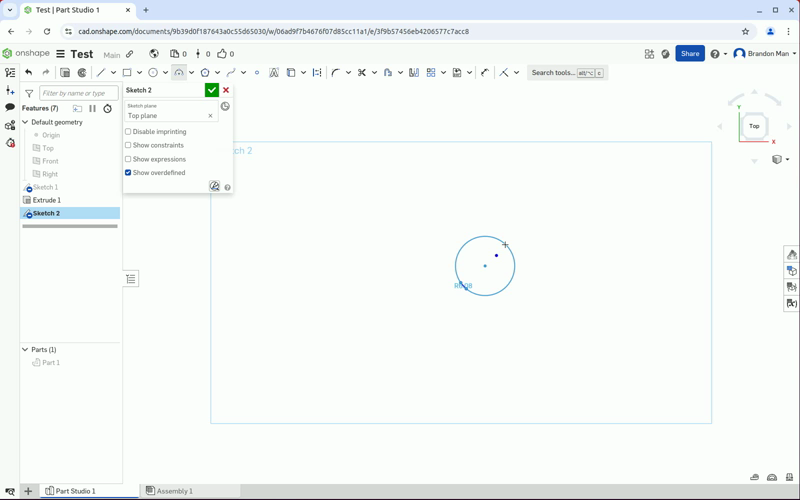
key_up(shift)
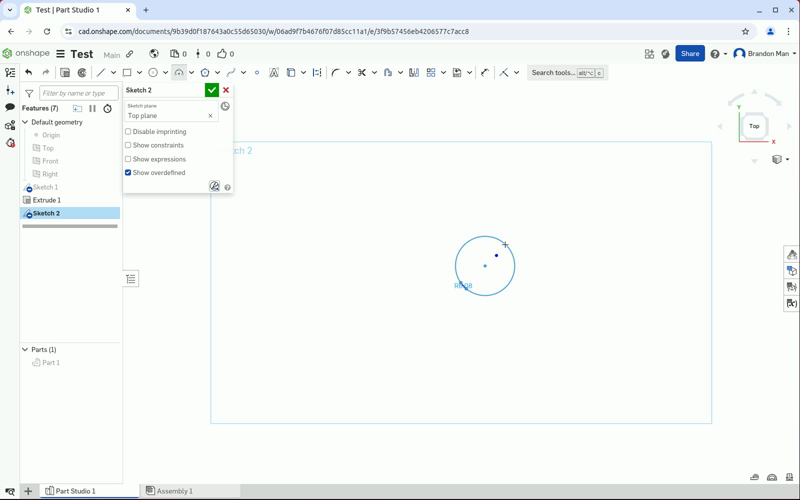
key(esc)
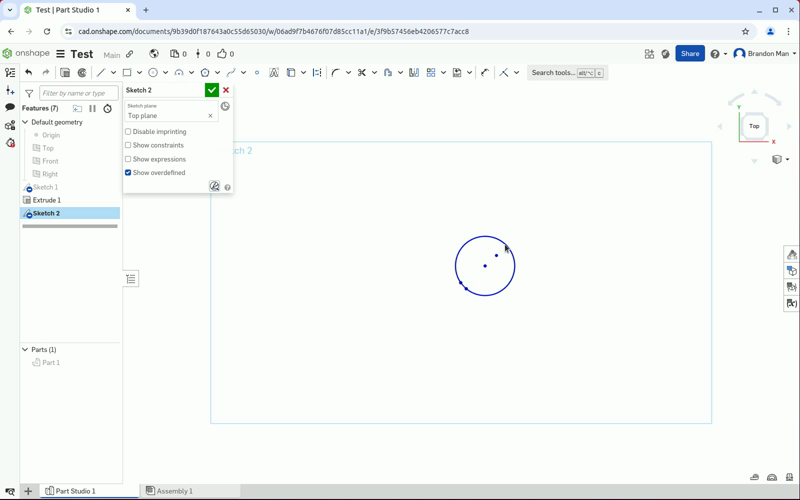
mouse_move(500, 249)
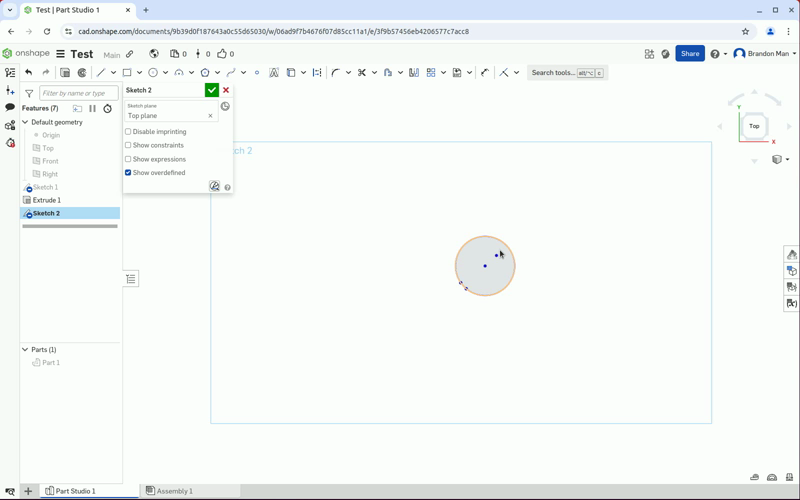
click(500, 249)
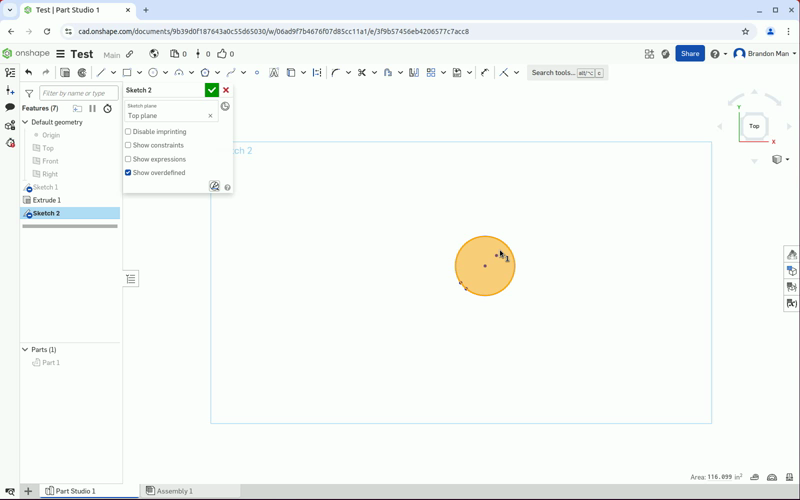
mouse_move(73, 352)
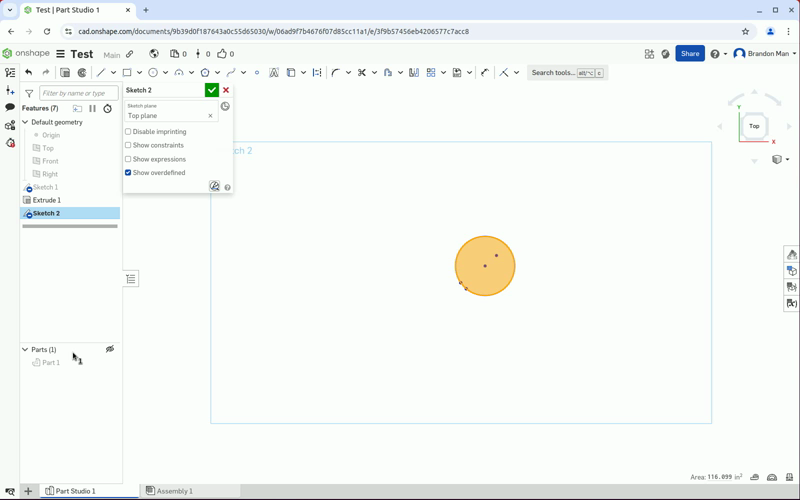
key(shift+y)
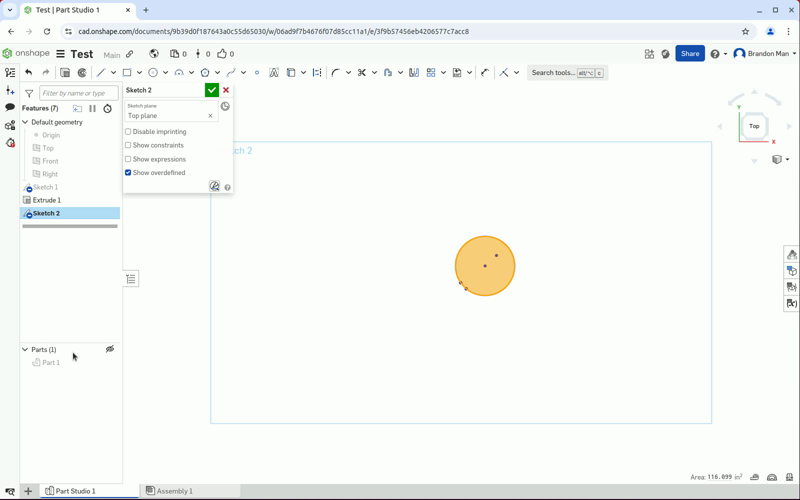
key(shift+e)
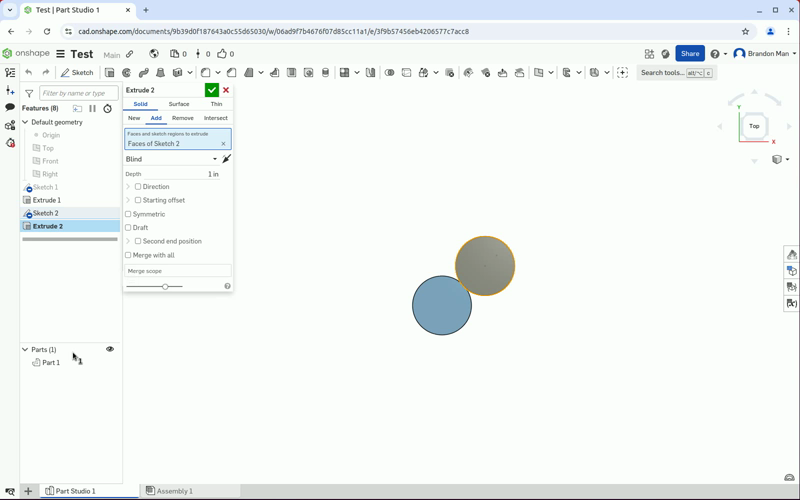
mouse_move(143, 106)
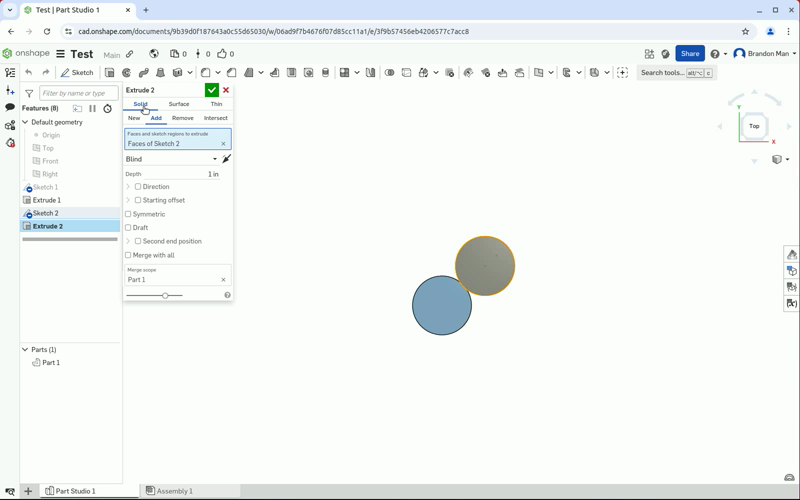
click(143, 106)
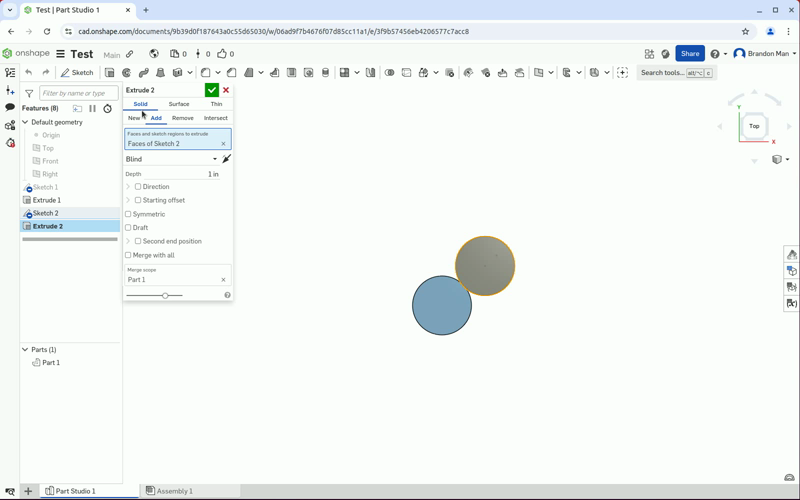
mouse_move(137, 120)
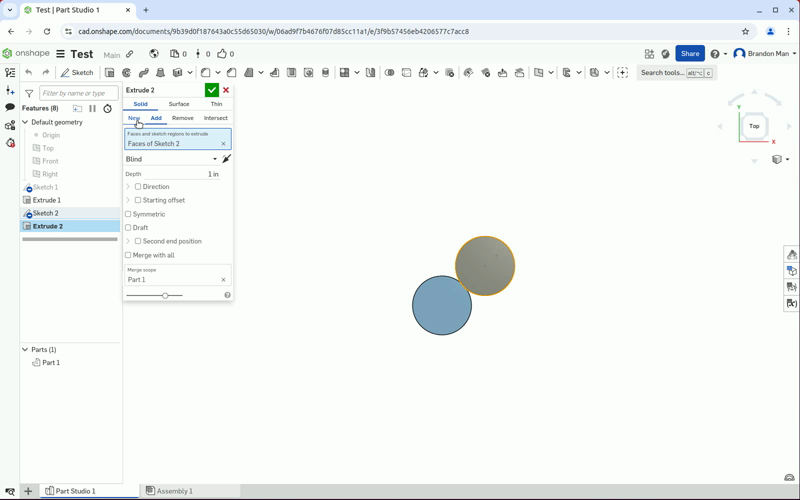
click(137, 120)
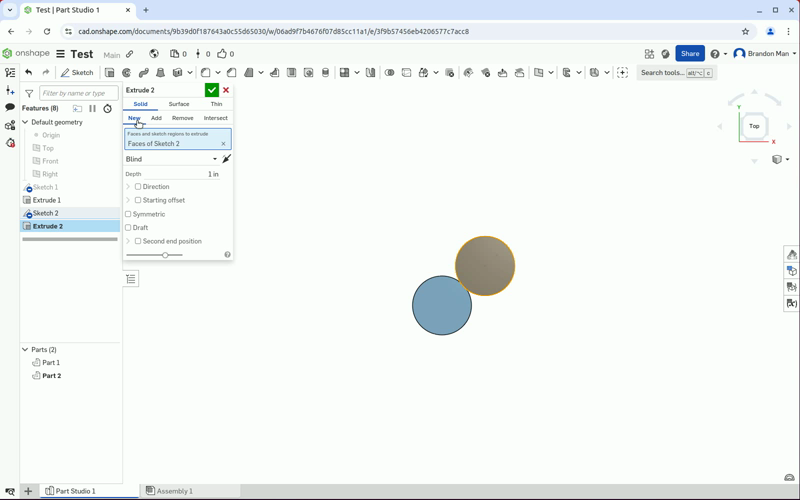
key(tab, 4)
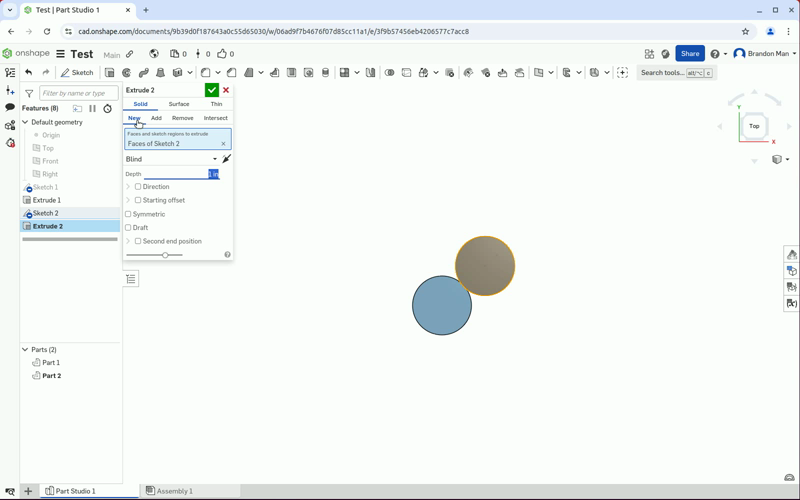
text(23.108)
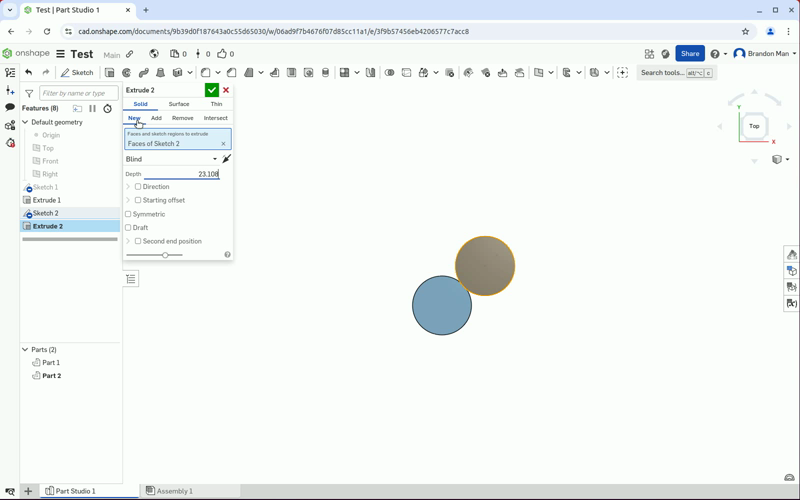
key(enter)
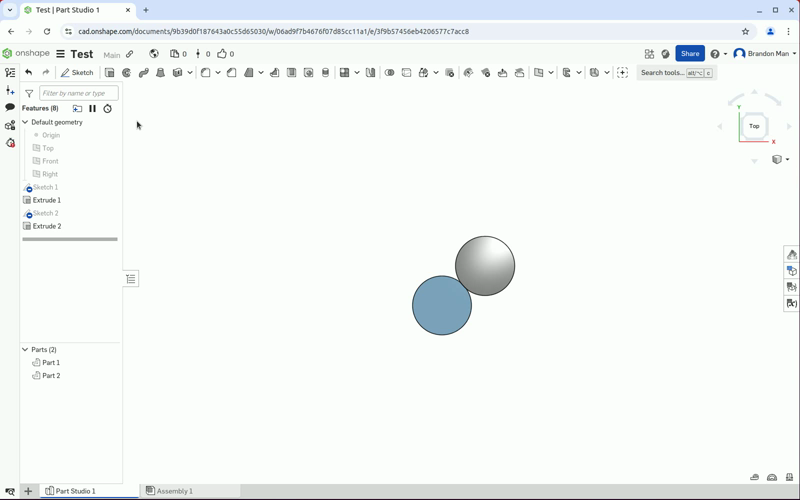
key(shift+h)
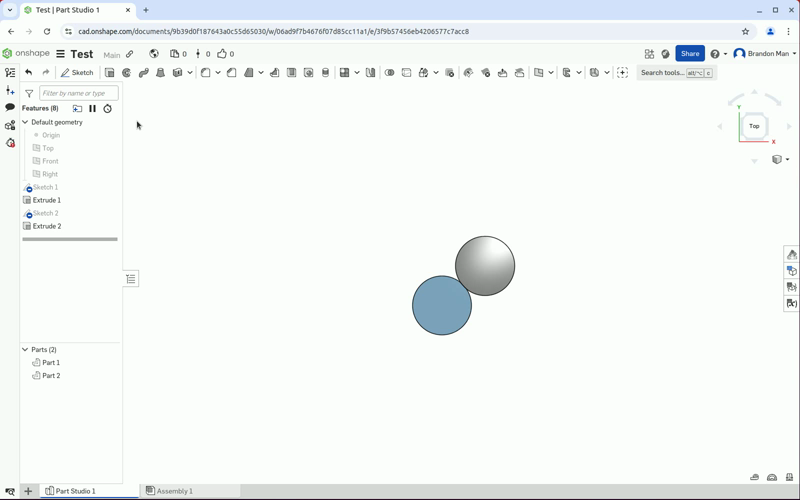
key(shift+h)
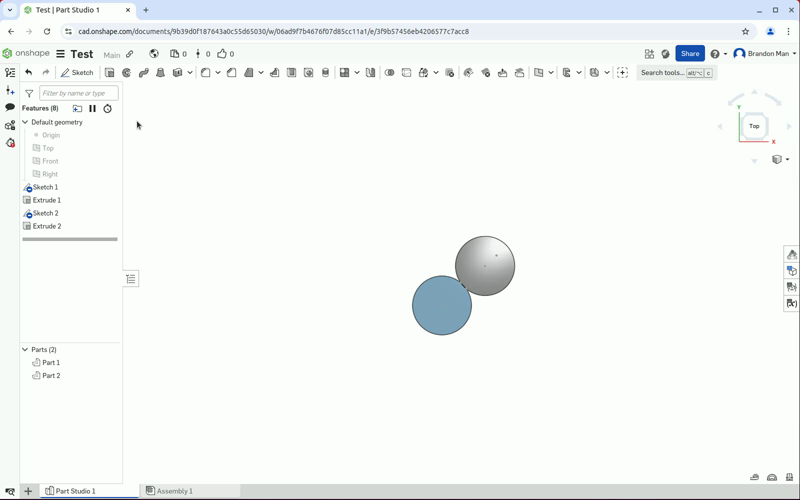
key(shift+7)
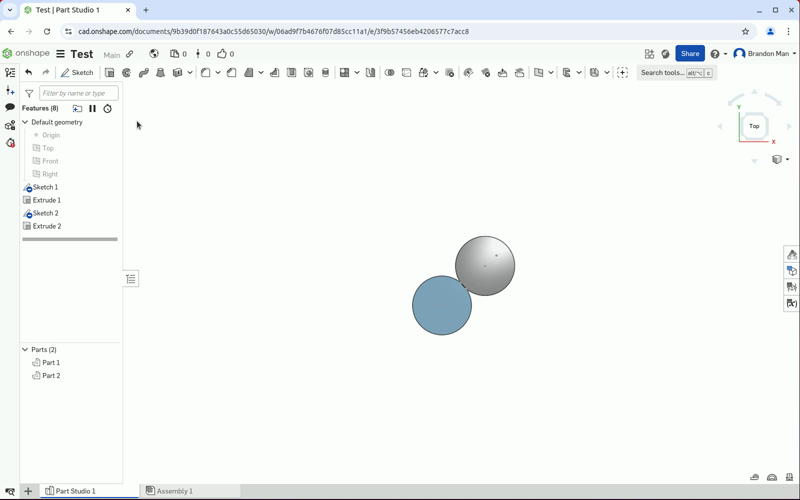
key(up, 3)
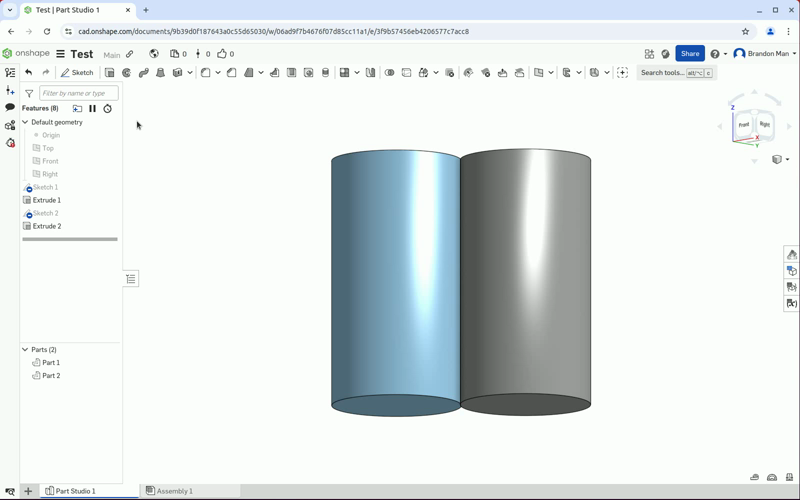
key(left, 3)
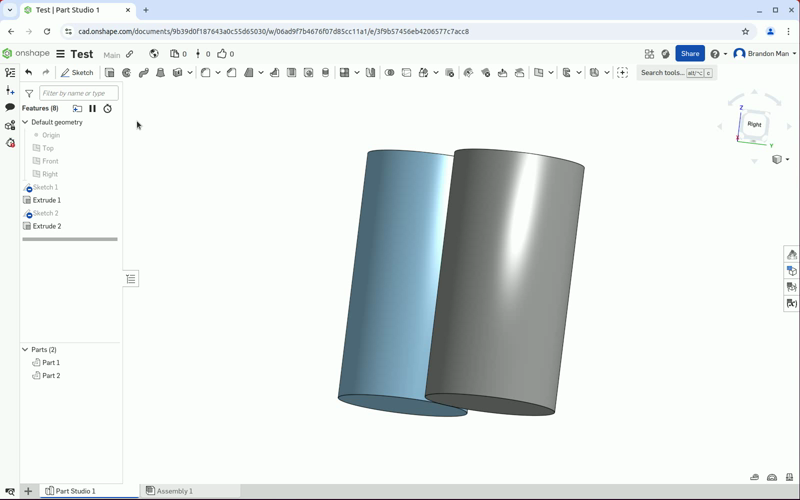
key(right, 3)
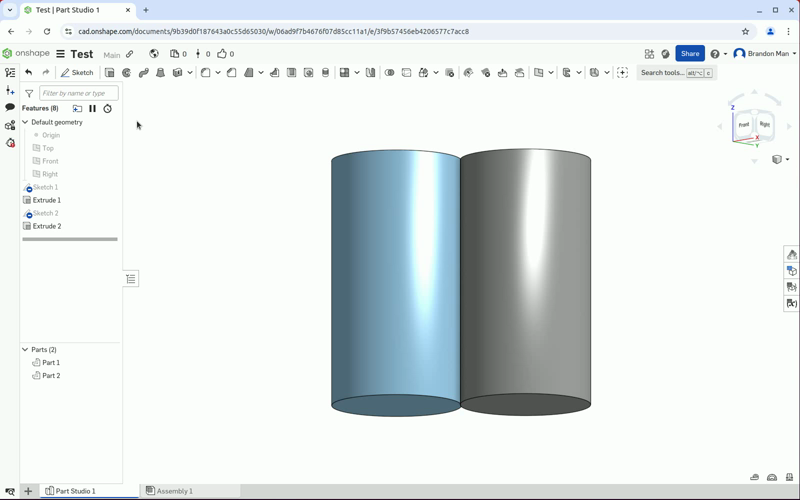
key(down, 3)
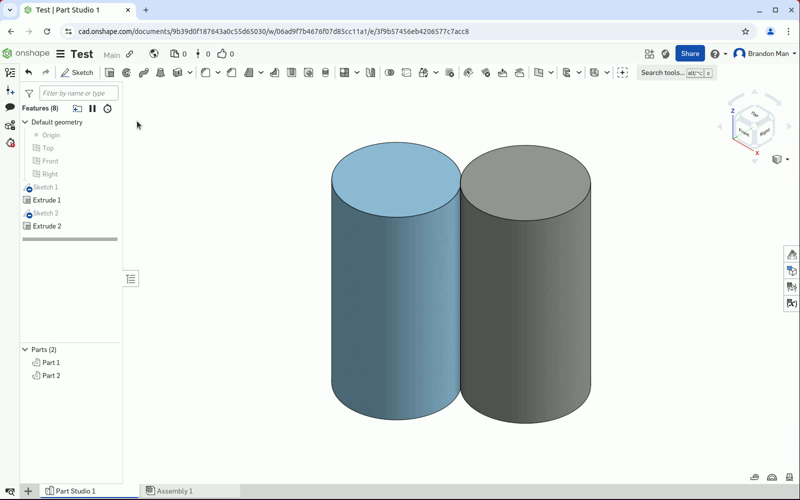
mouse_move(73, 189)
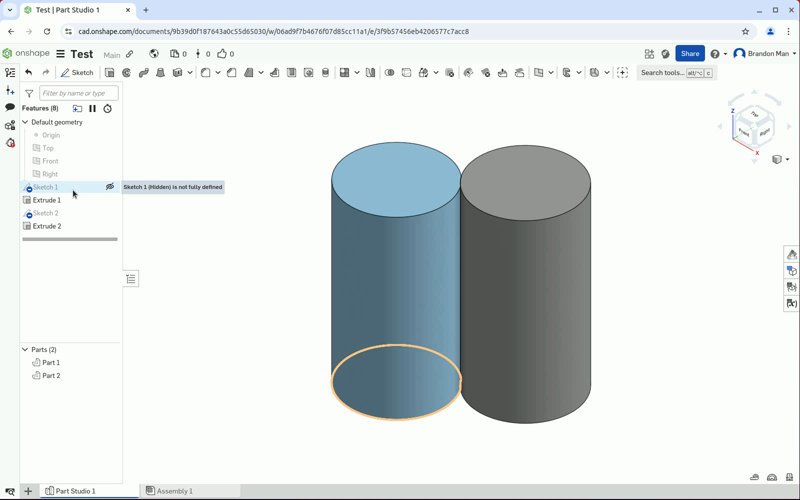
click(73, 189)